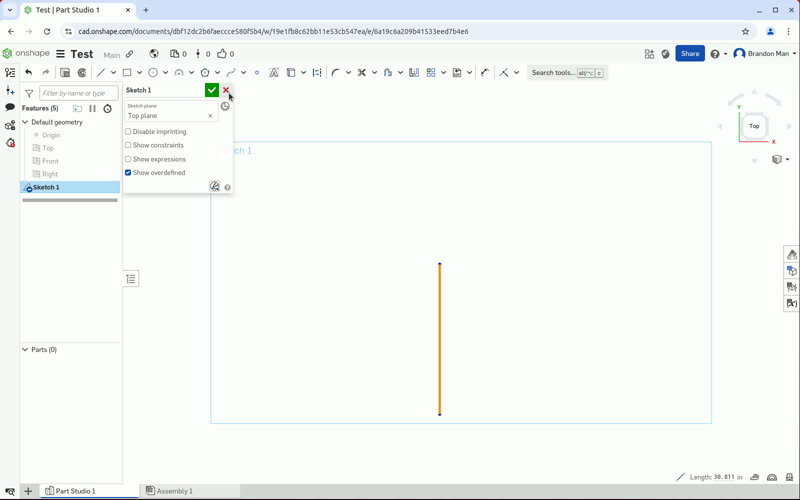
key(shift+h)
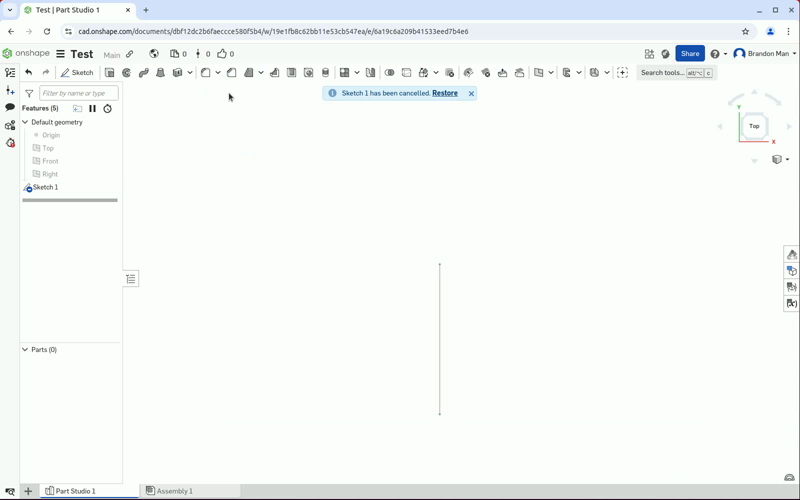
key(shift+s)
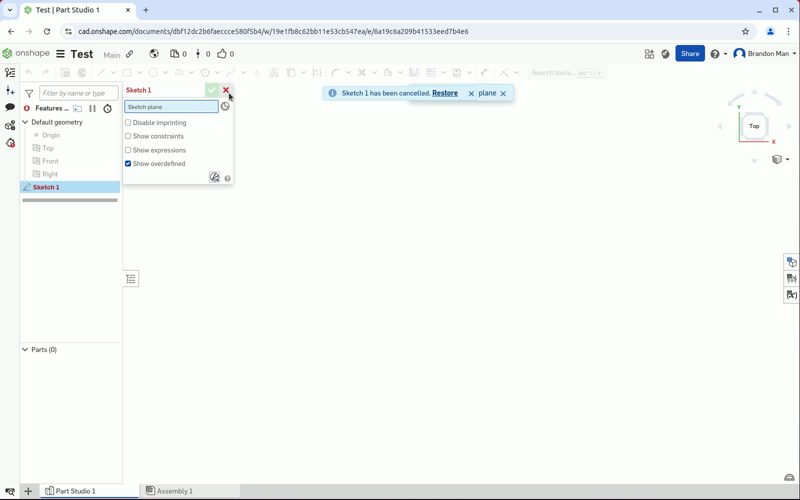
mouse_move(73, 150)
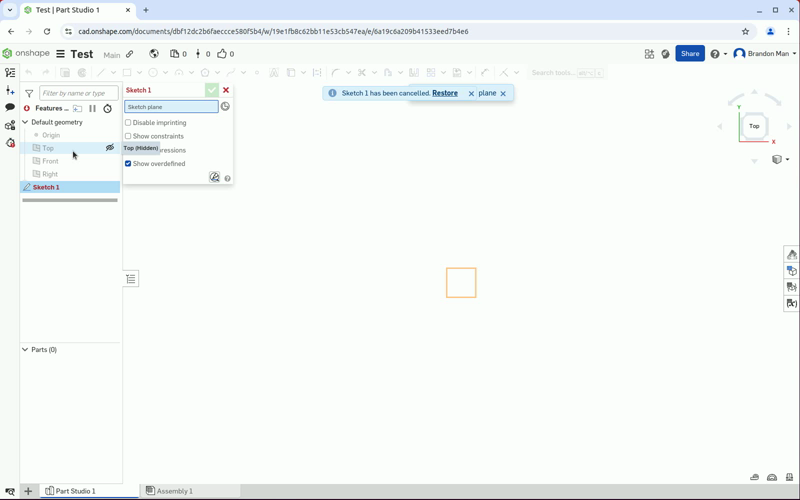
click(73, 150)
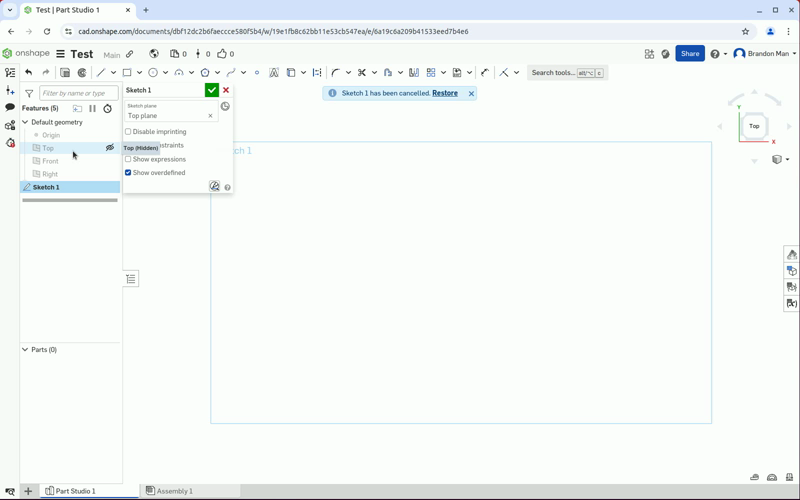
mouse_move(73, 352)
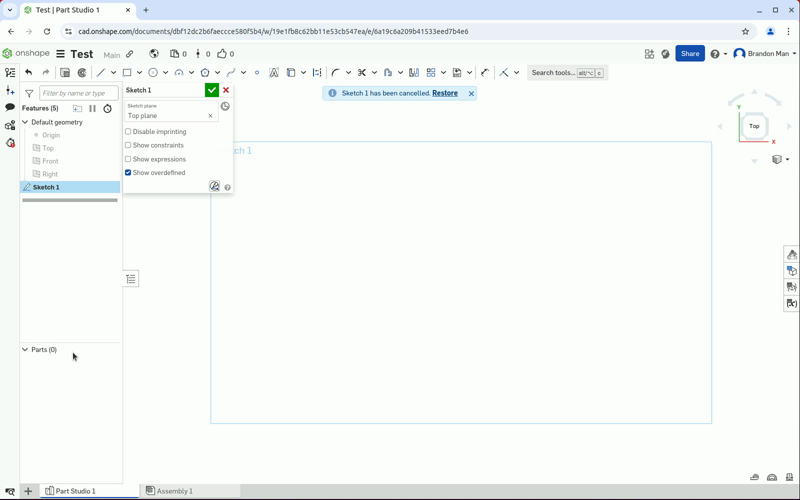
key(y)
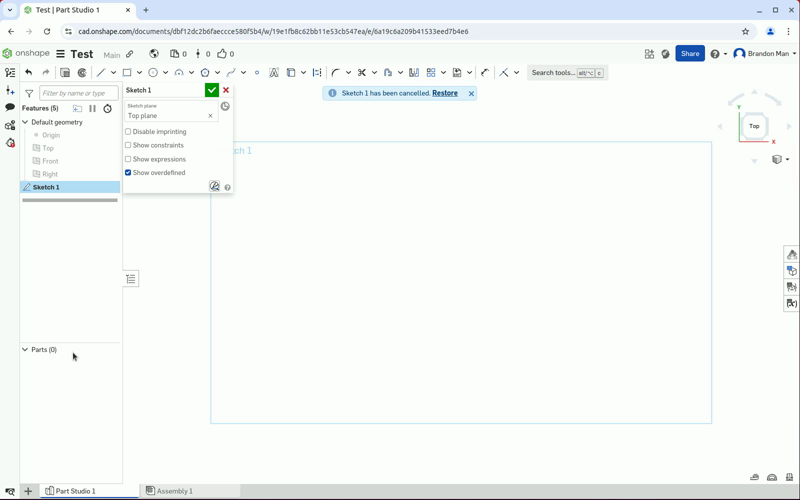
key(l)
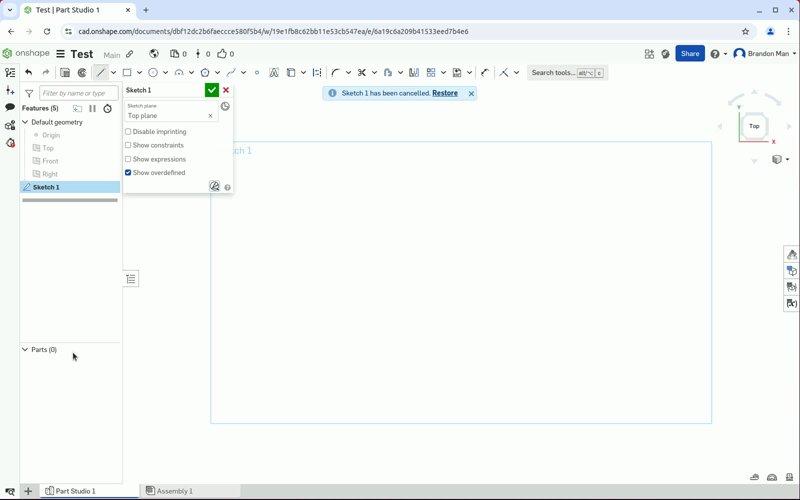
key_down(shift)
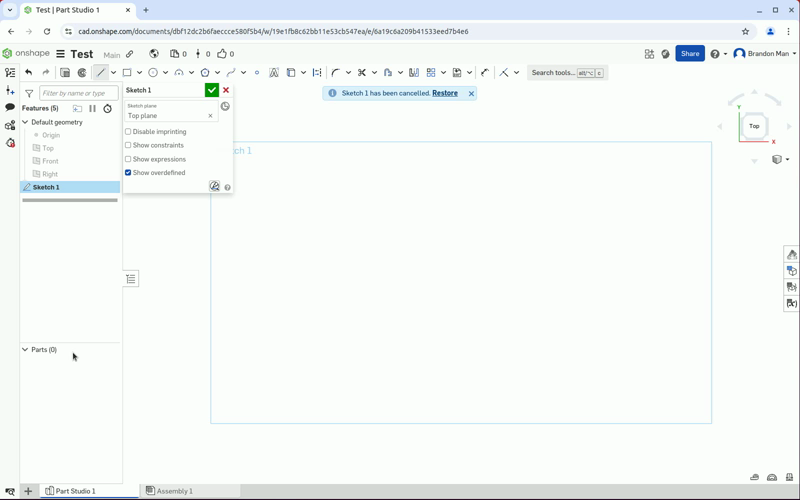
mouse_move(460, 282)
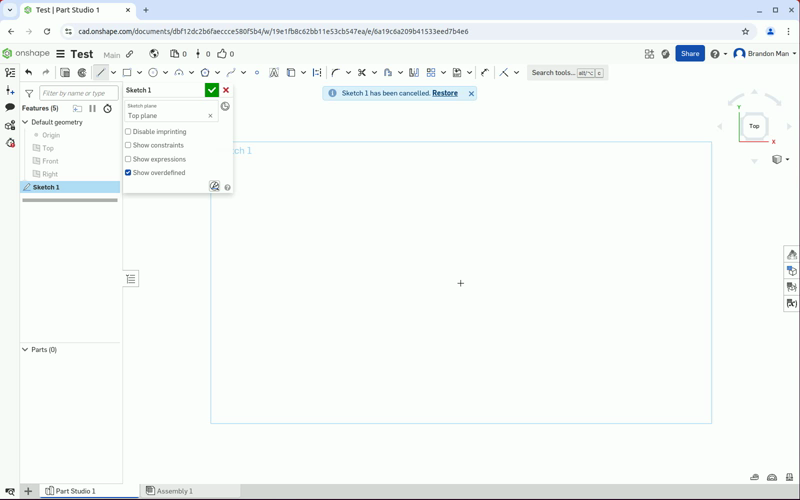
click(460, 282)
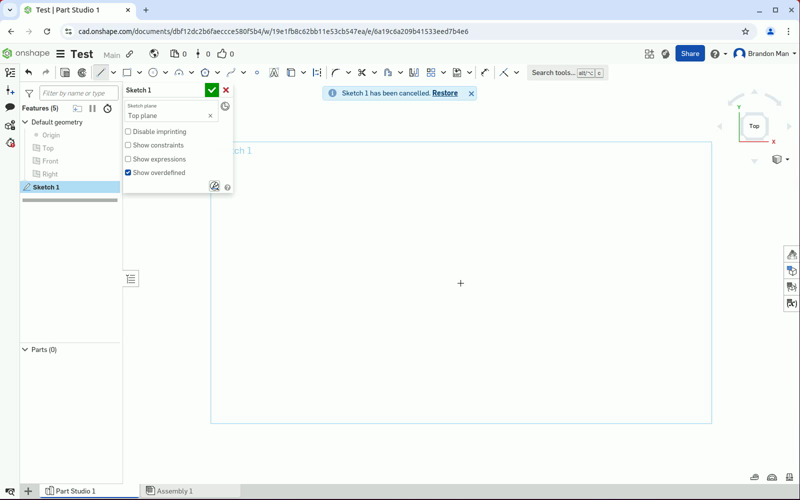
key_up(shift)
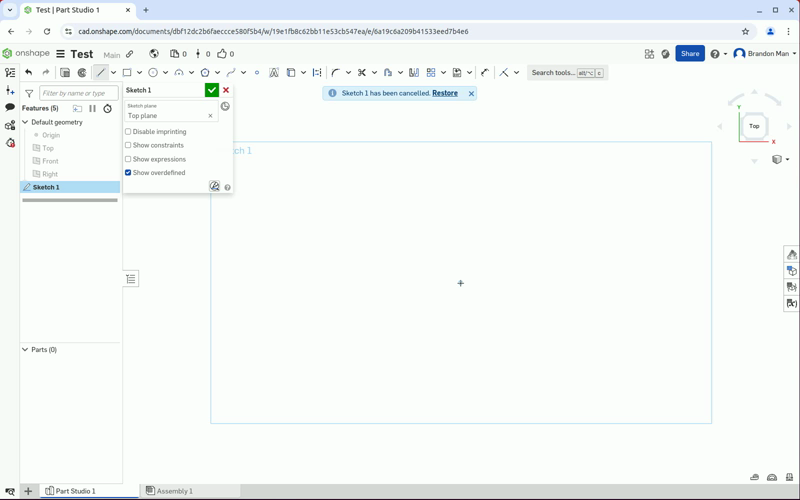
key_down(shift)
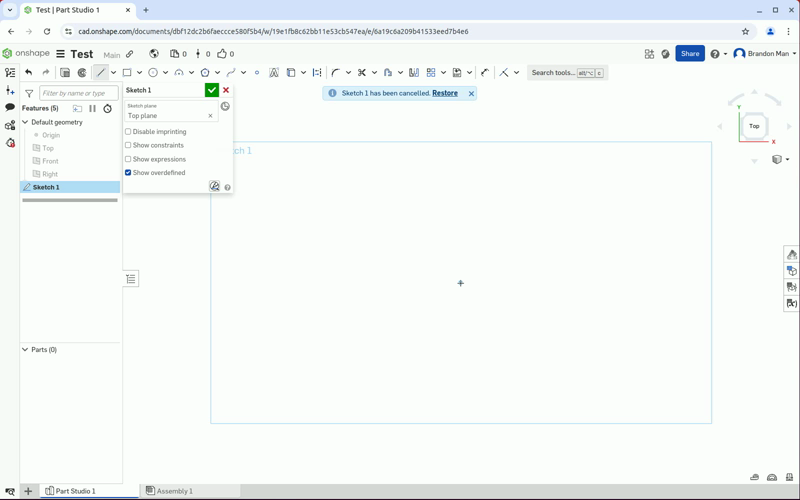
mouse_move(545, 282)
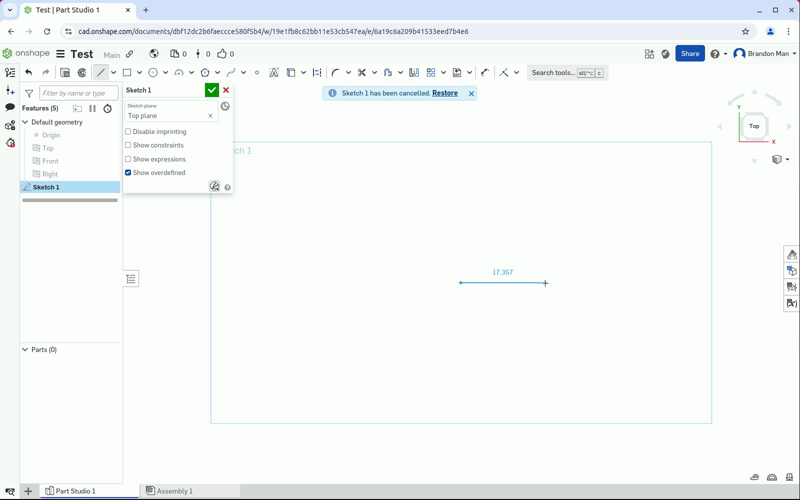
click(545, 282)
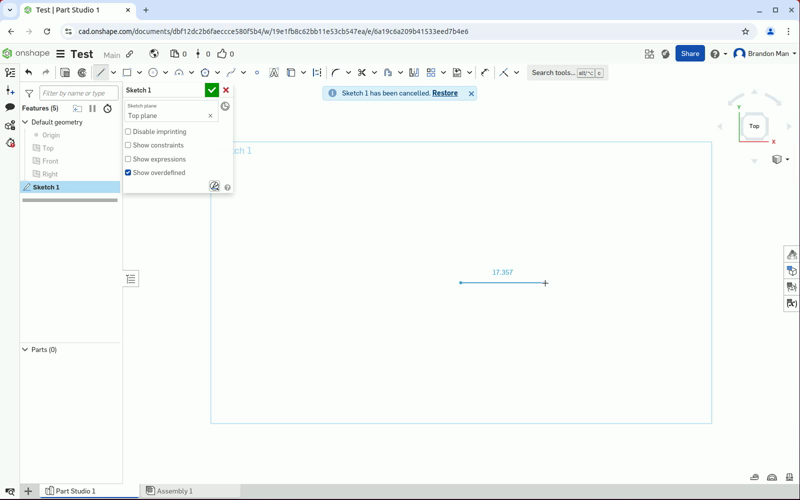
key_up(shift)
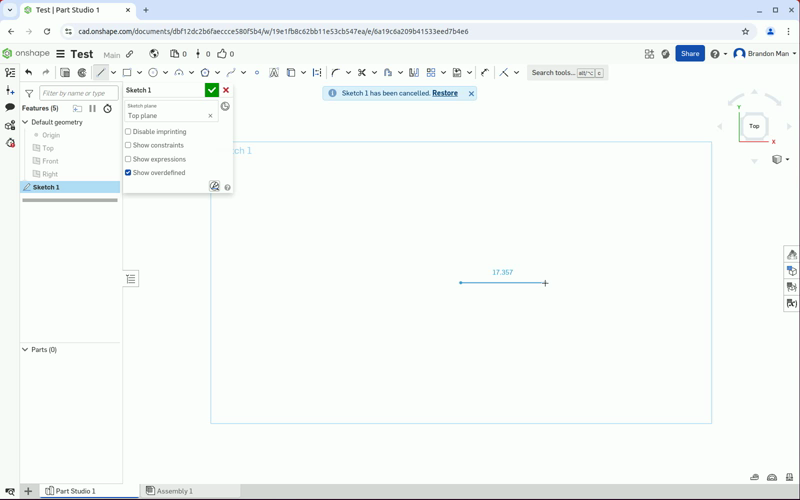
key_down(shift)
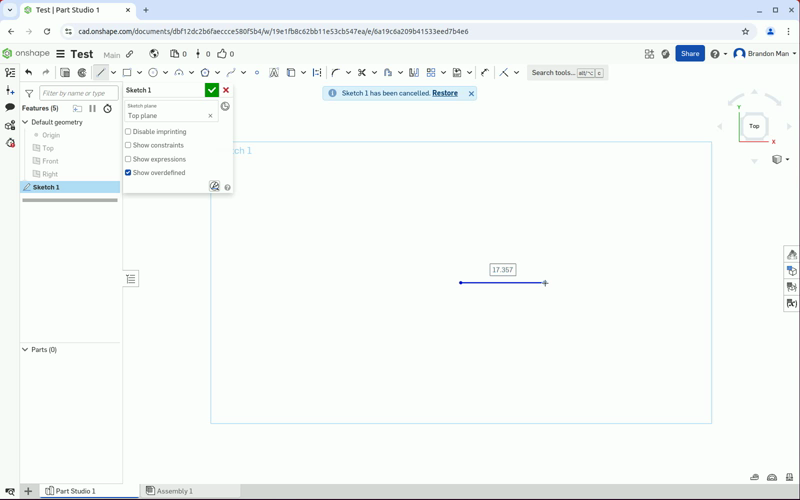
mouse_move(545, 212)
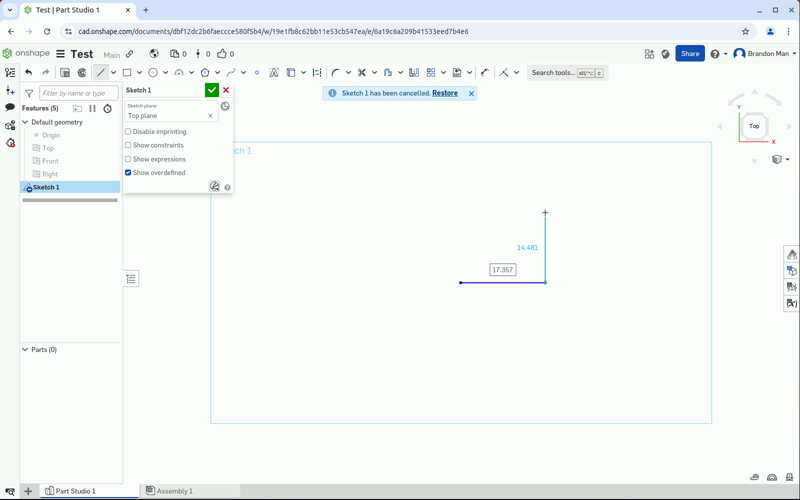
click(545, 212)
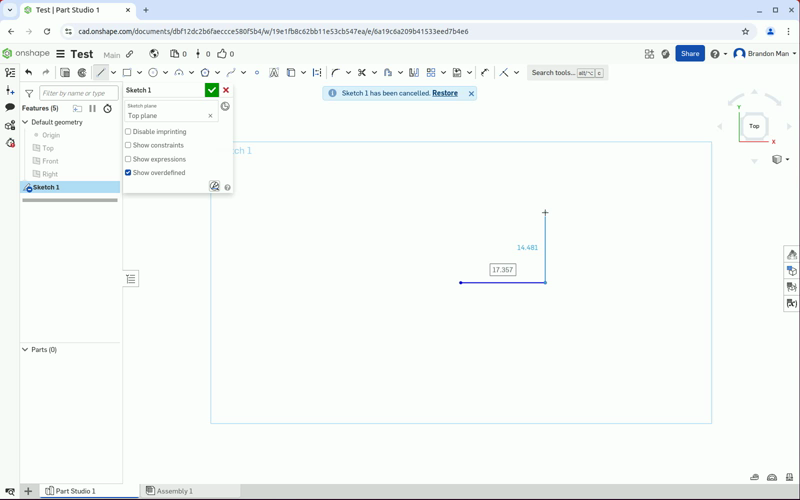
key_up(shift)
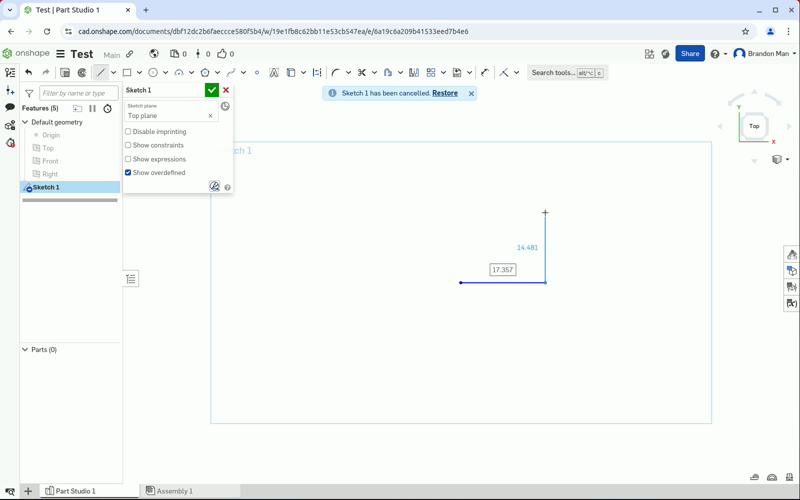
key_down(shift)
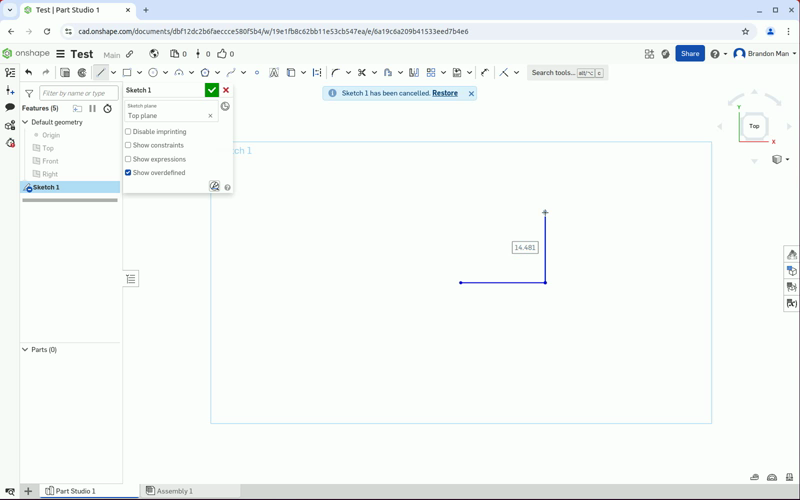
mouse_move(460, 212)
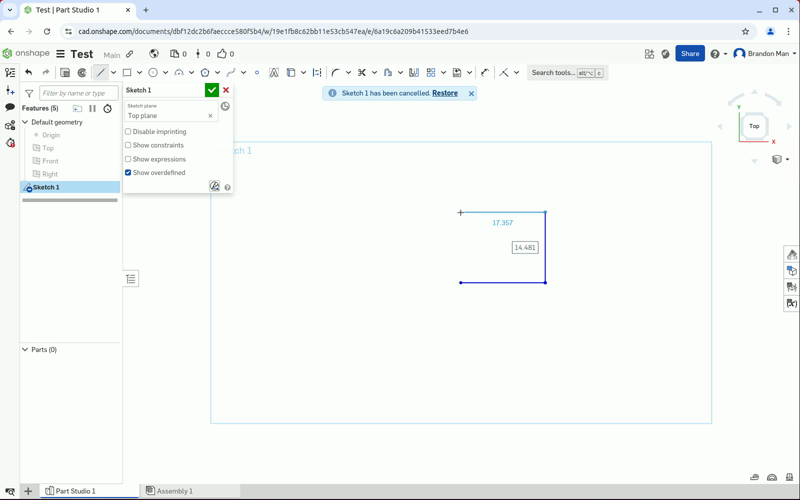
click(460, 212)
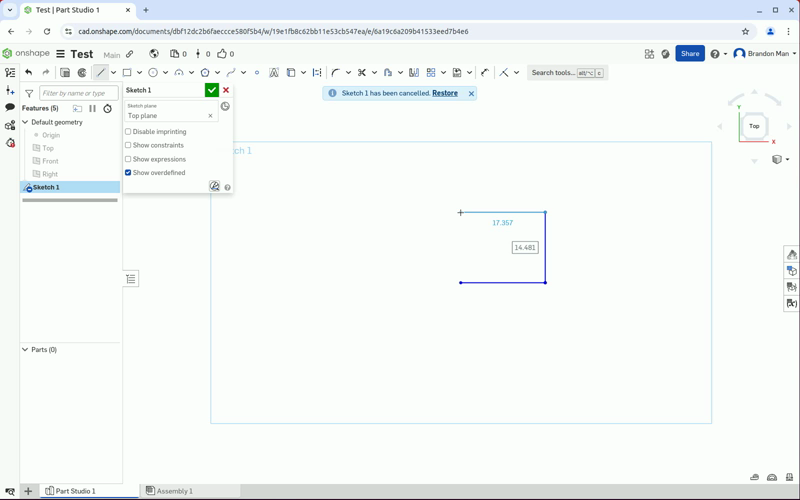
key_up(shift)
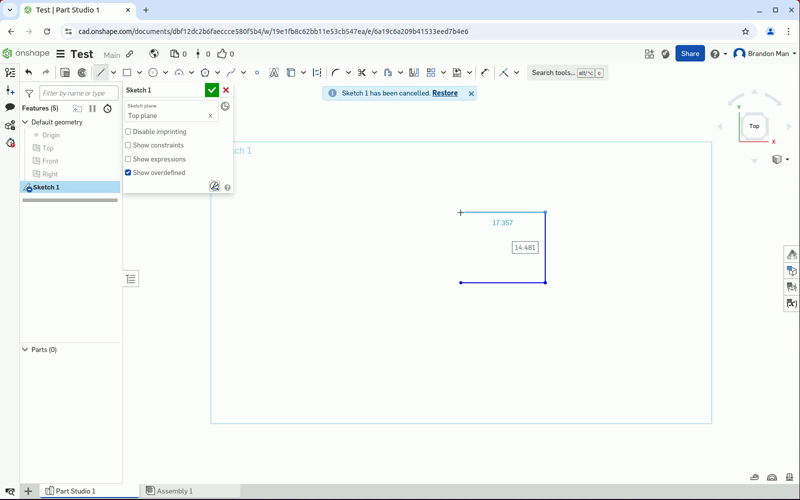
key_down(shift)
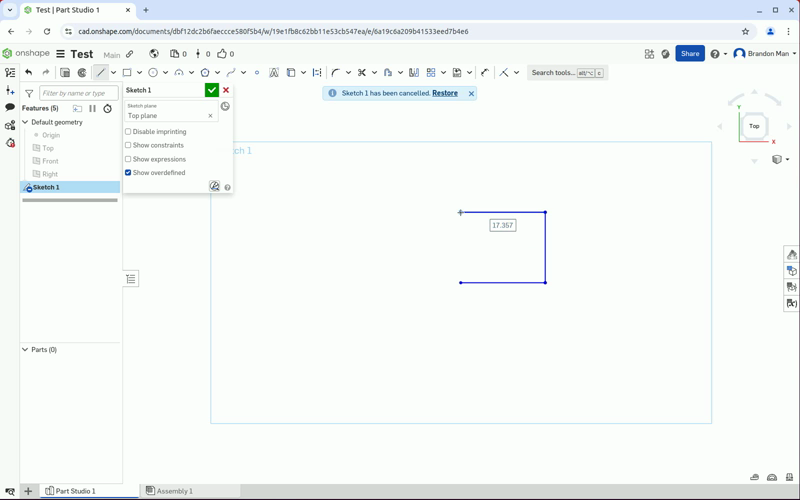
mouse_move(460, 282)
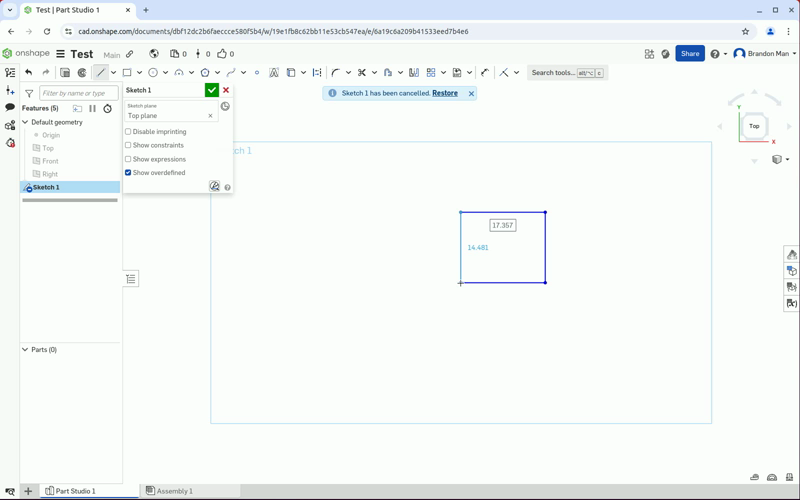
key_up(shift)
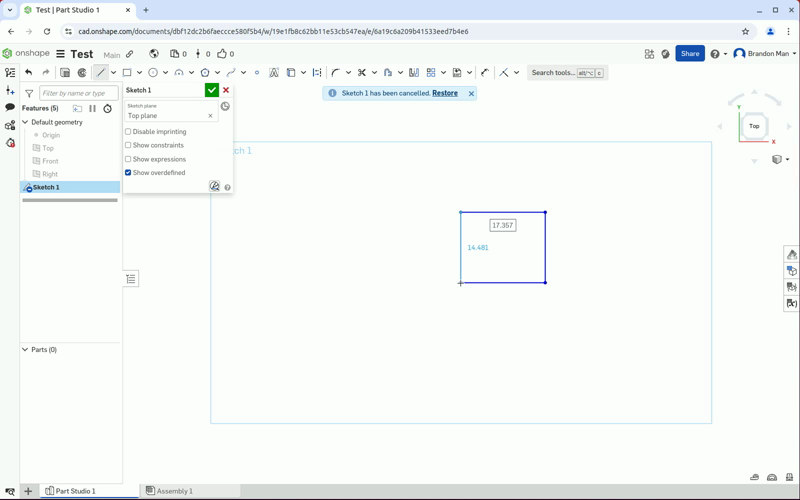
click(460, 282)
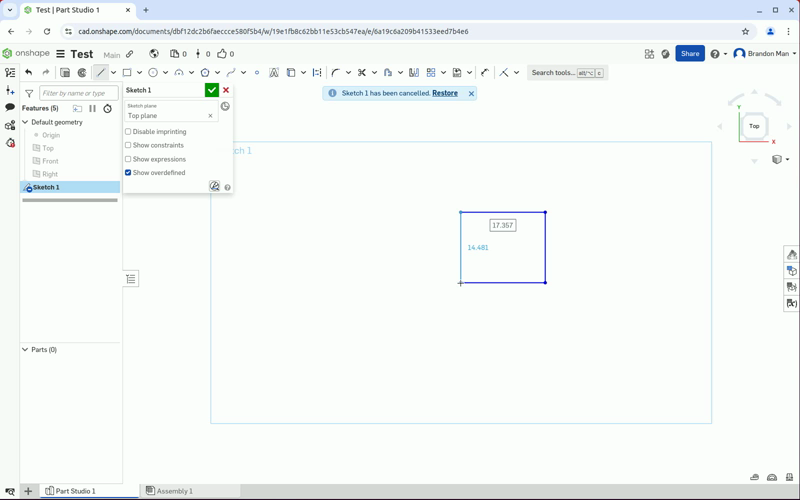
key(esc)
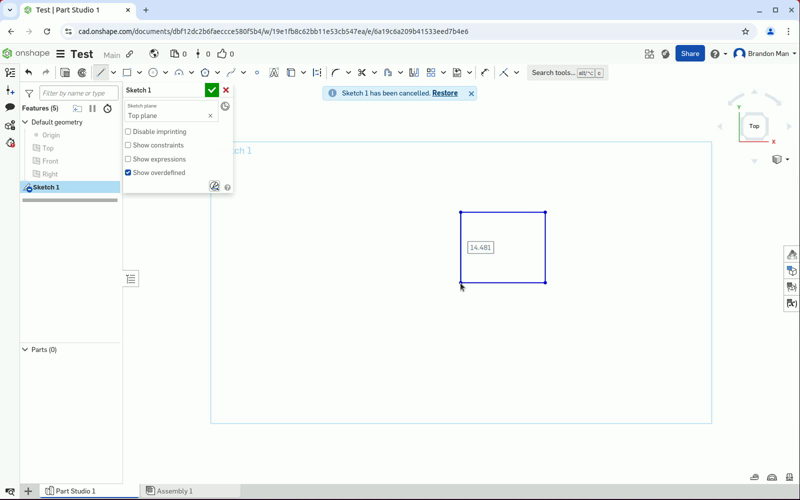
mouse_move(484, 222)
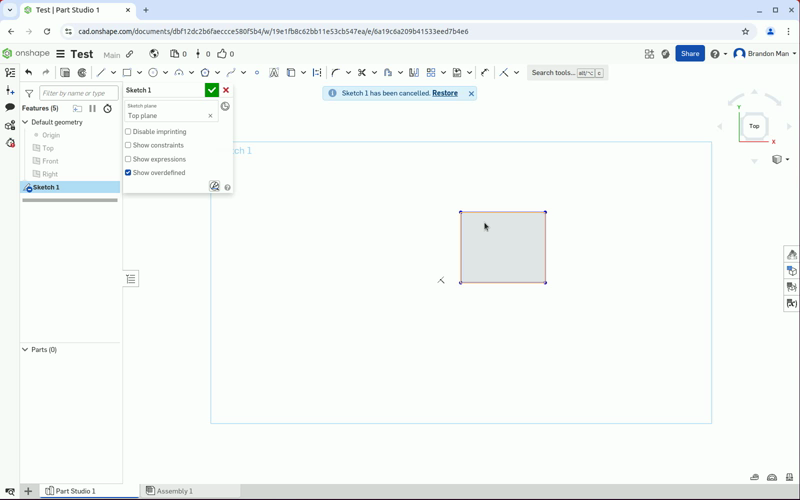
click(484, 222)
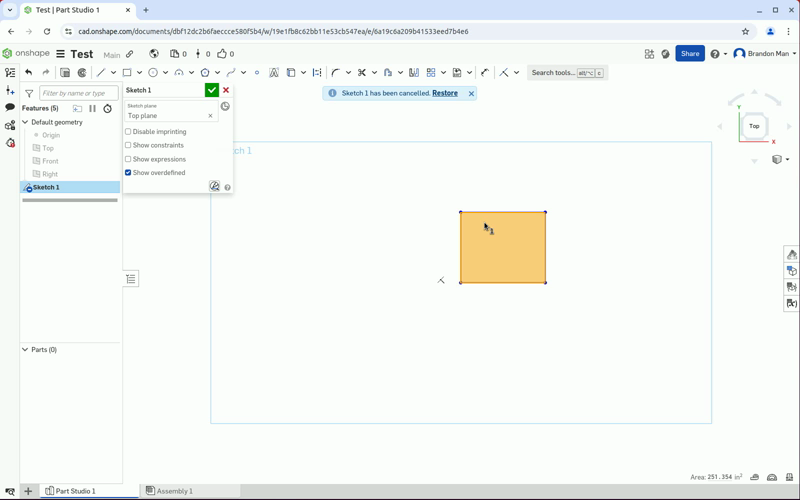
mouse_move(73, 352)
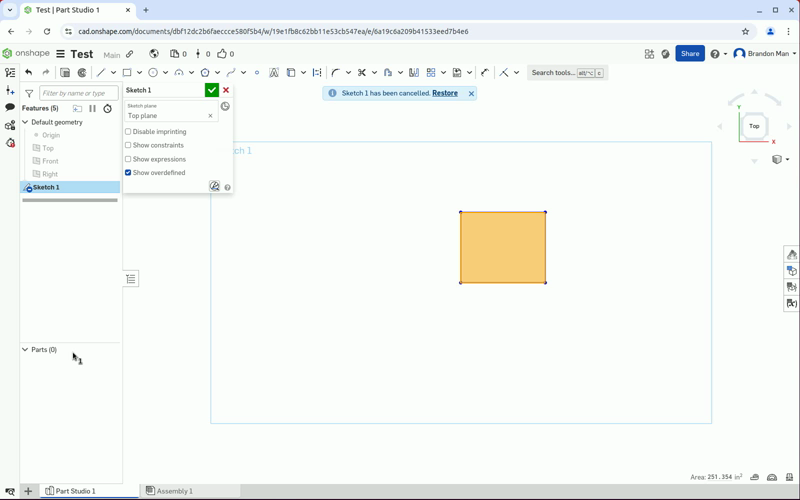
key(shift+y)
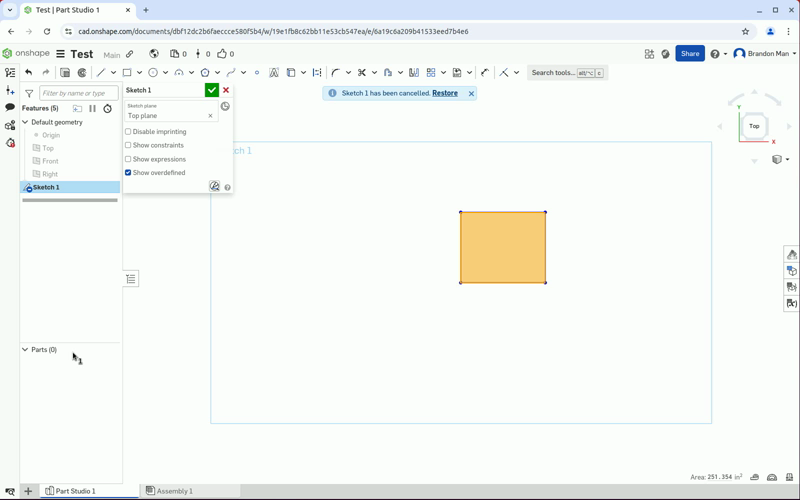
key(shift+e)
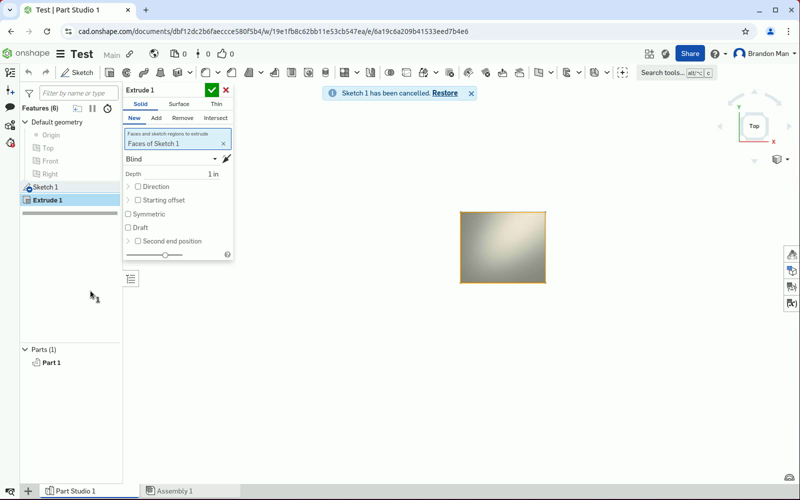
mouse_move(143, 106)
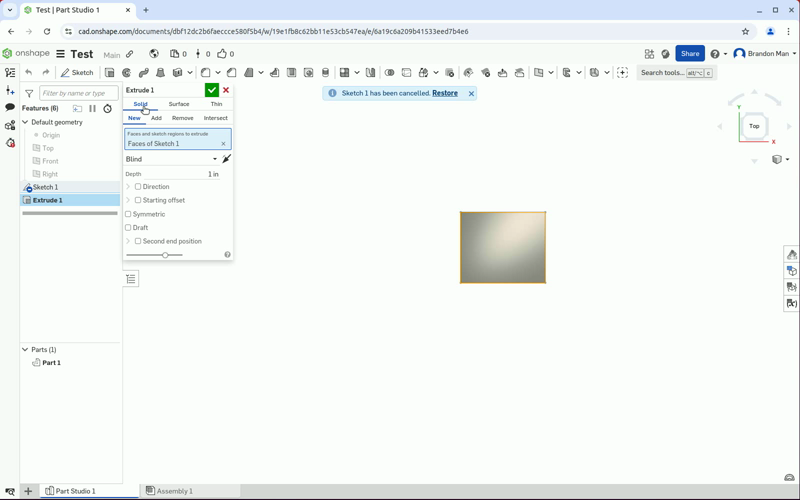
click(143, 106)
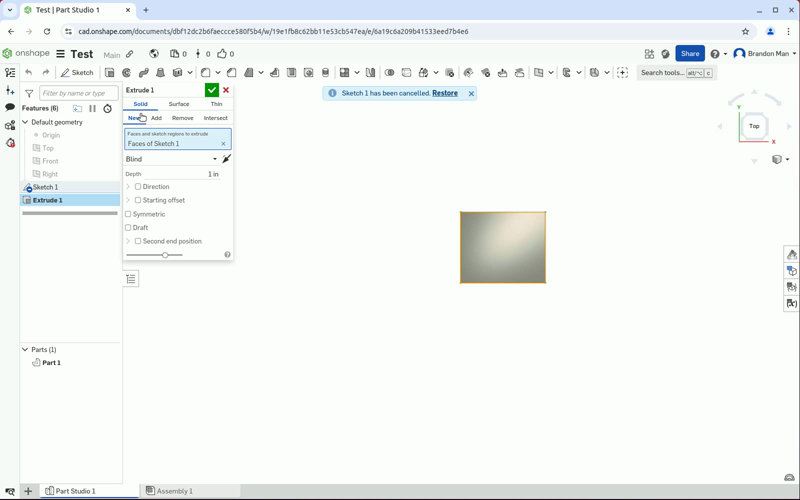
mouse_move(137, 120)
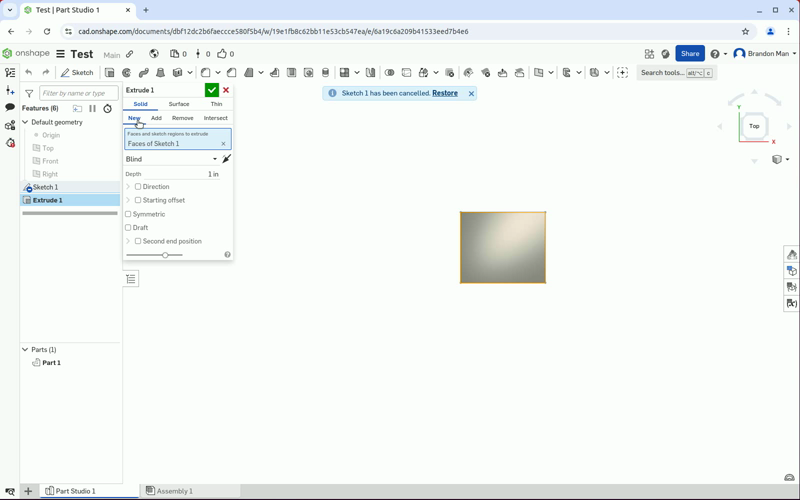
click(137, 120)
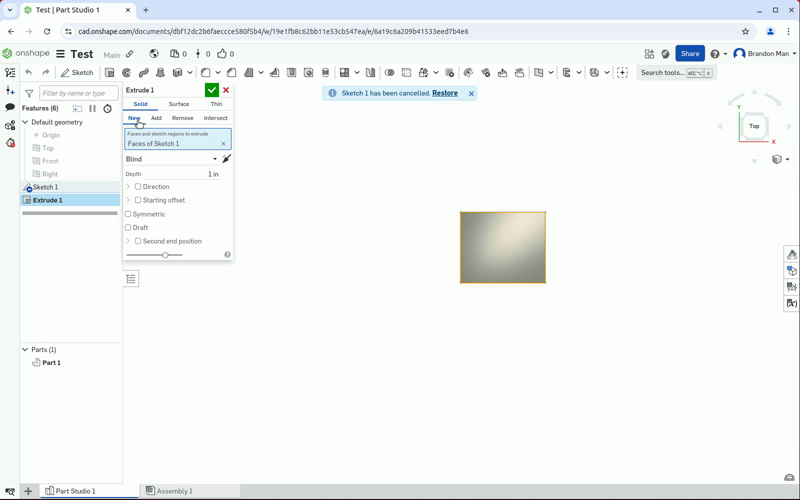
key(tab, 4)
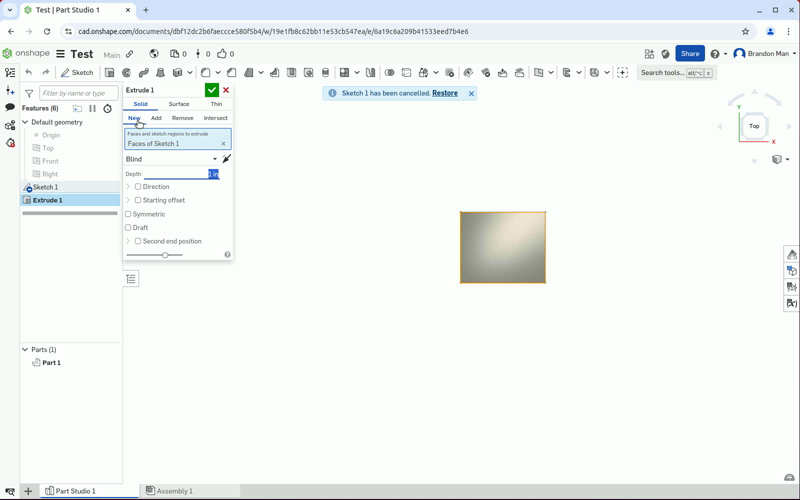
text(5.777)
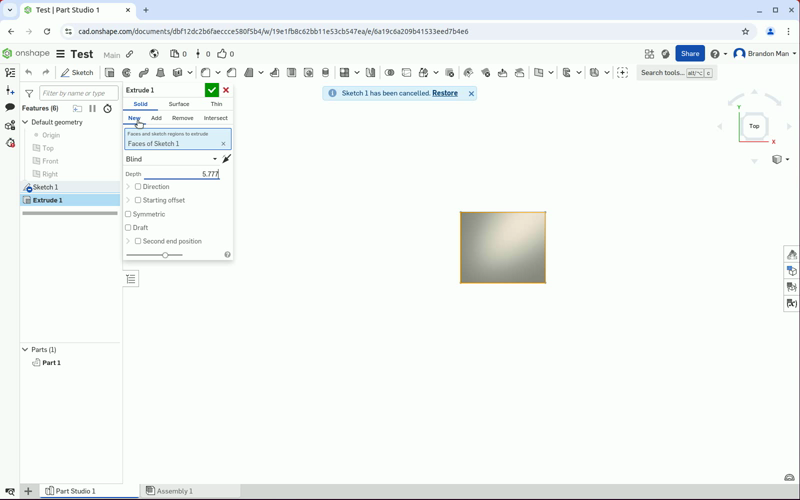
key(enter)
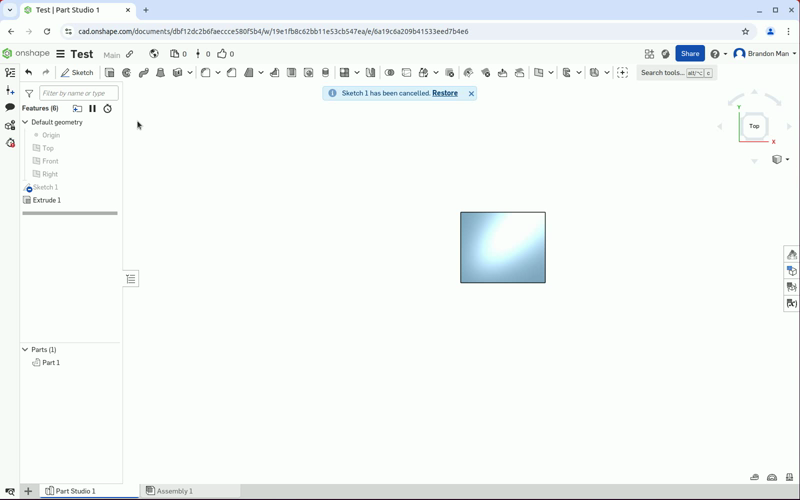
key(shift+h)
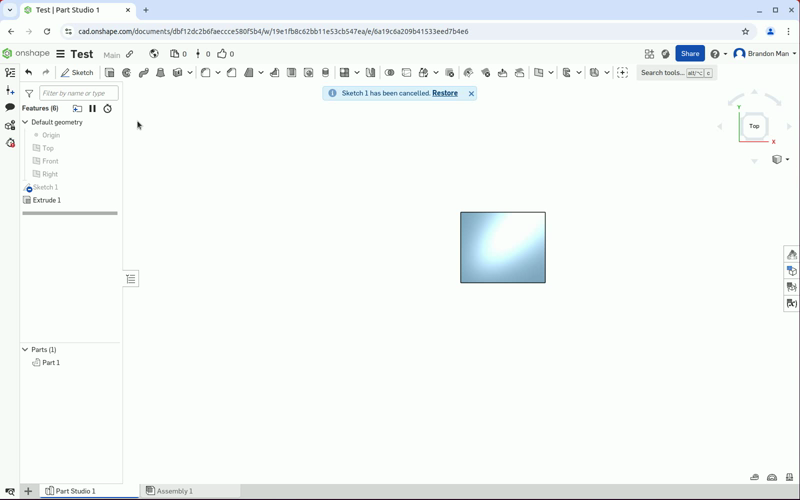
key(shift+h)
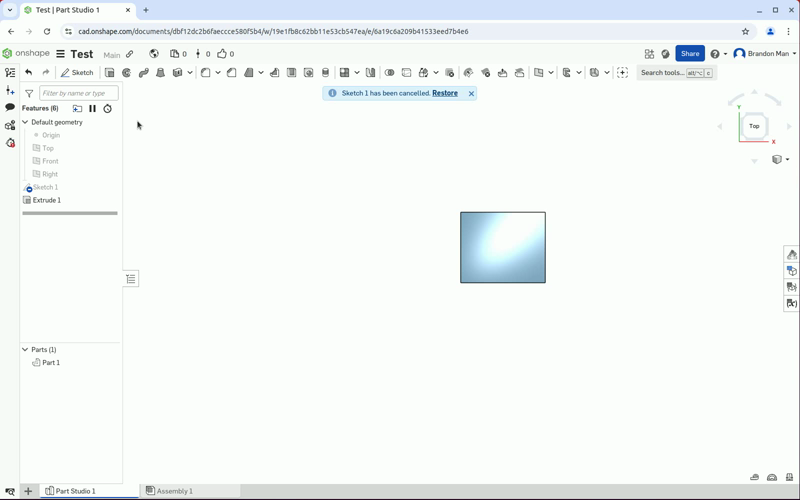
mouse_move(73, 189)
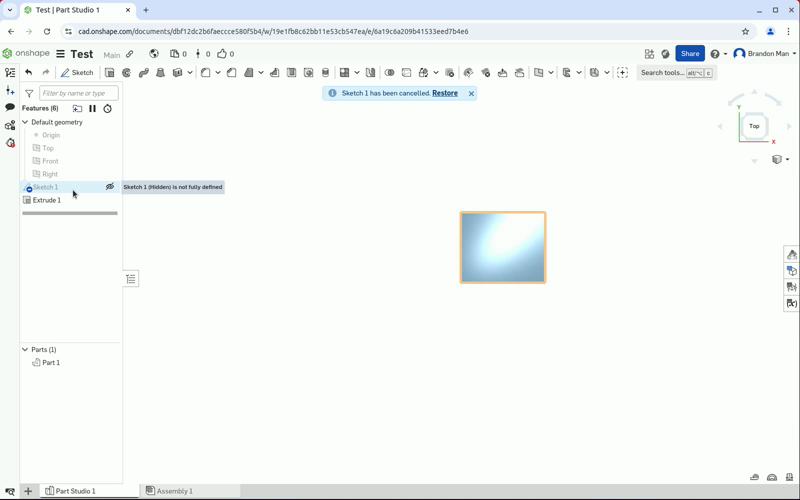
click(73, 189)
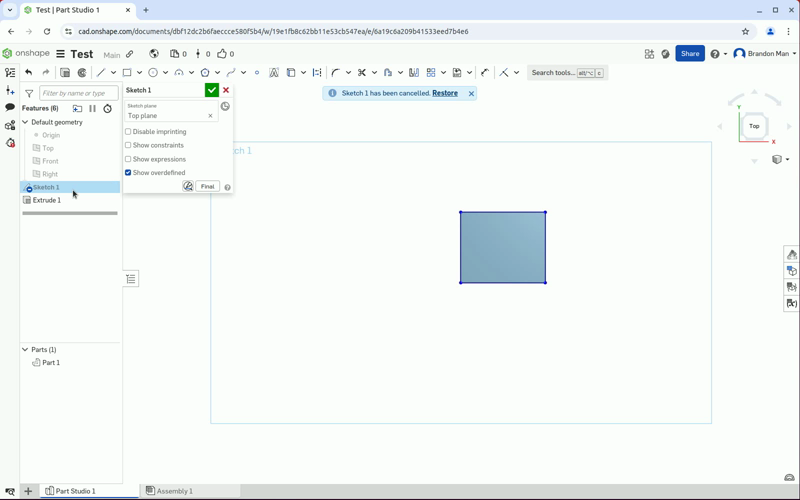
mouse_move(229, 92)
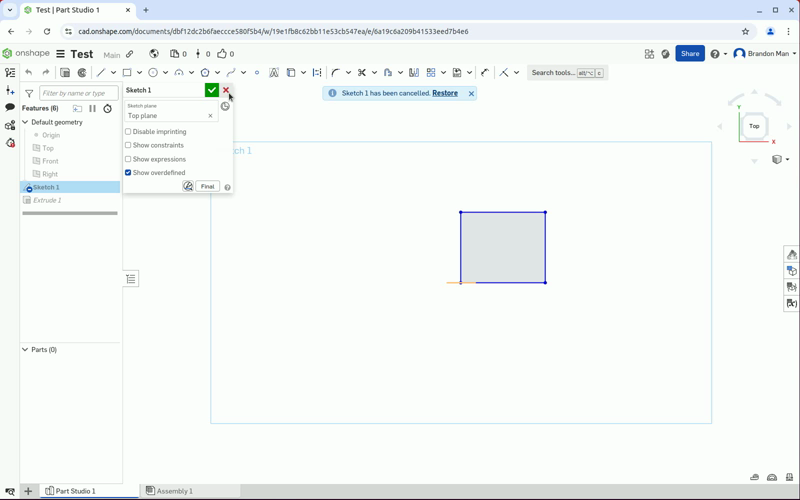
click(229, 92)
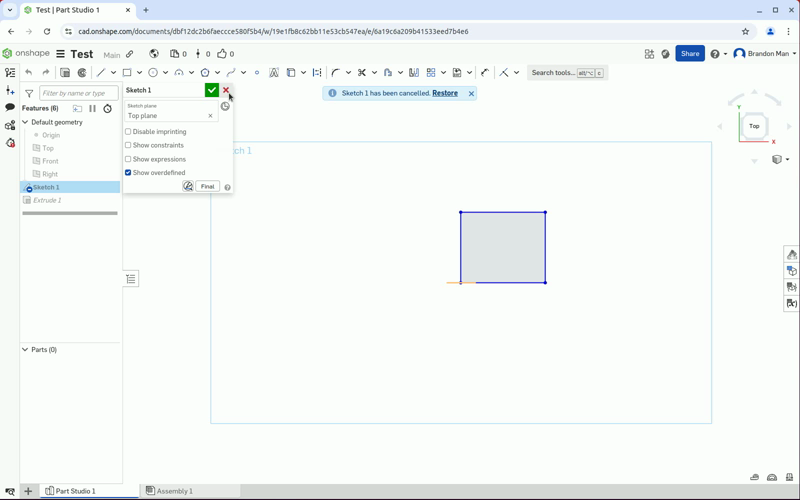
key(shift+s)
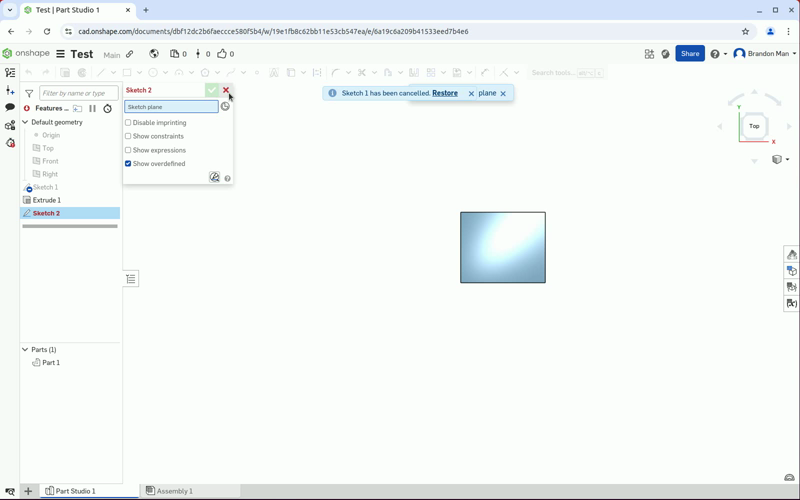
mouse_move(73, 150)
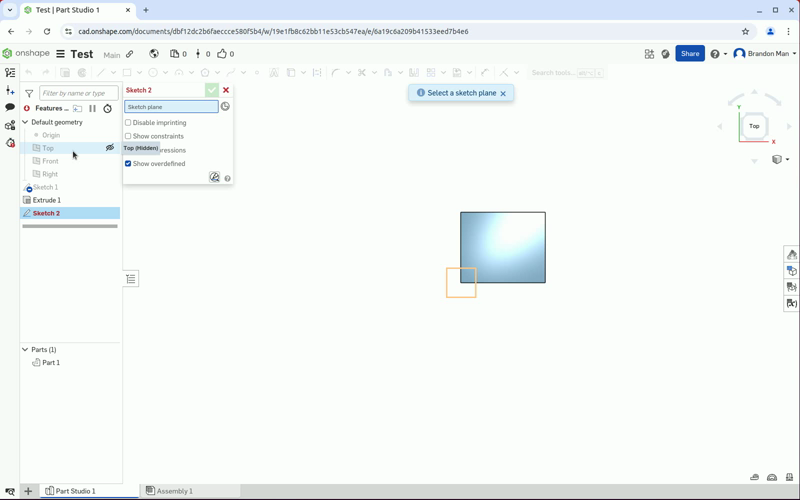
click(73, 150)
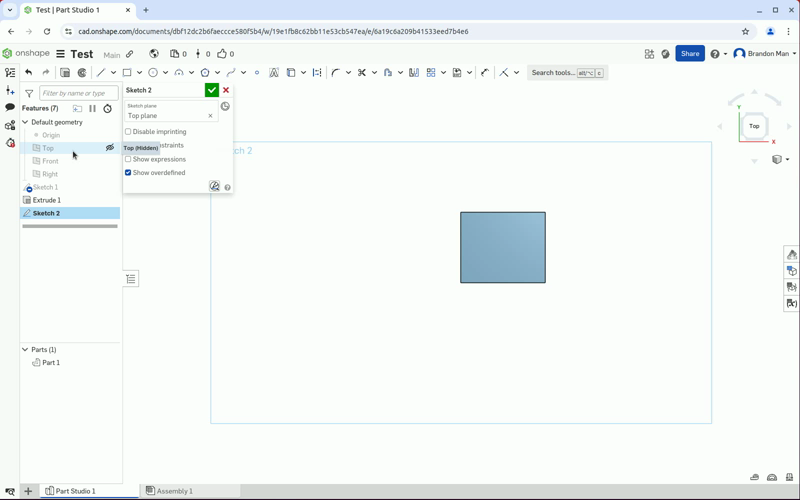
mouse_move(73, 352)
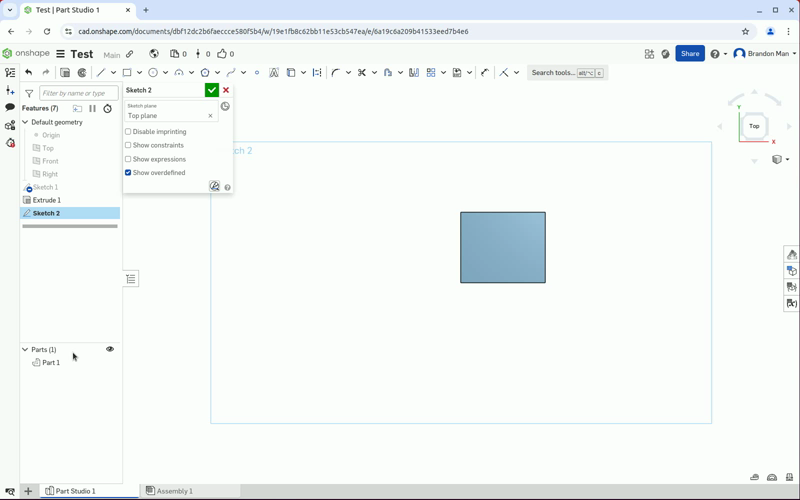
key(y)
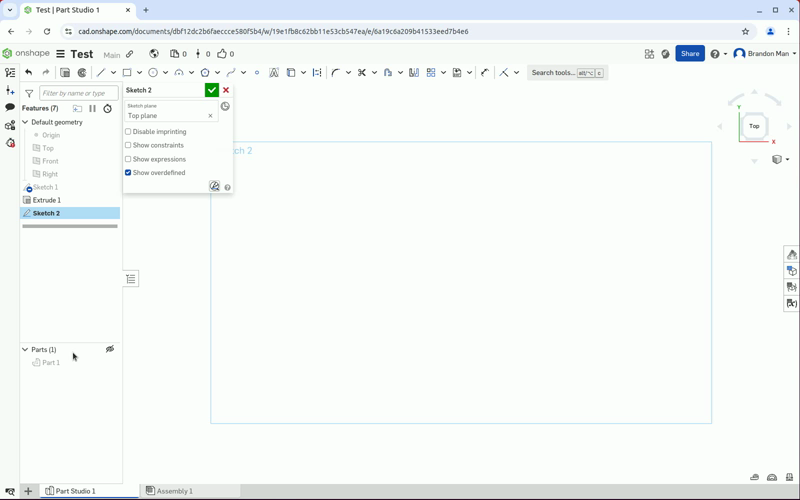
key(l)
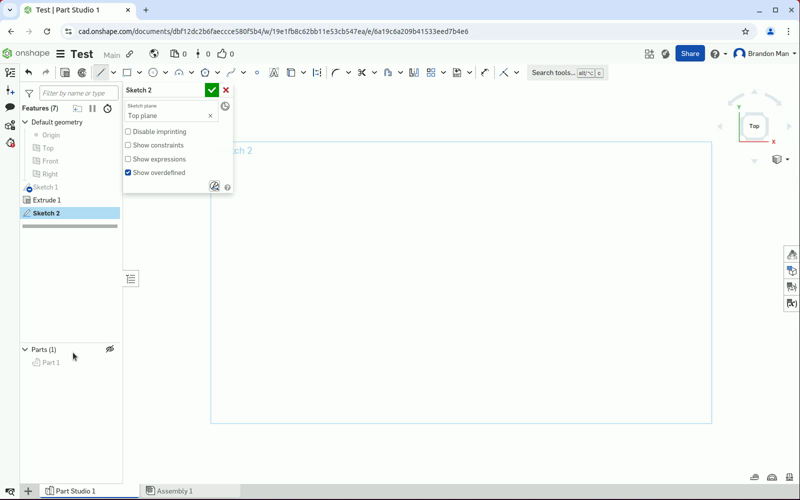
key_down(shift)
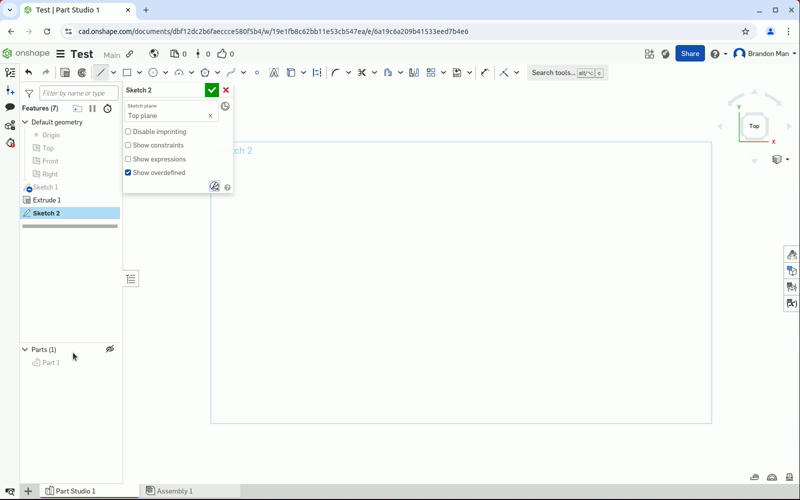
mouse_move(545, 282)
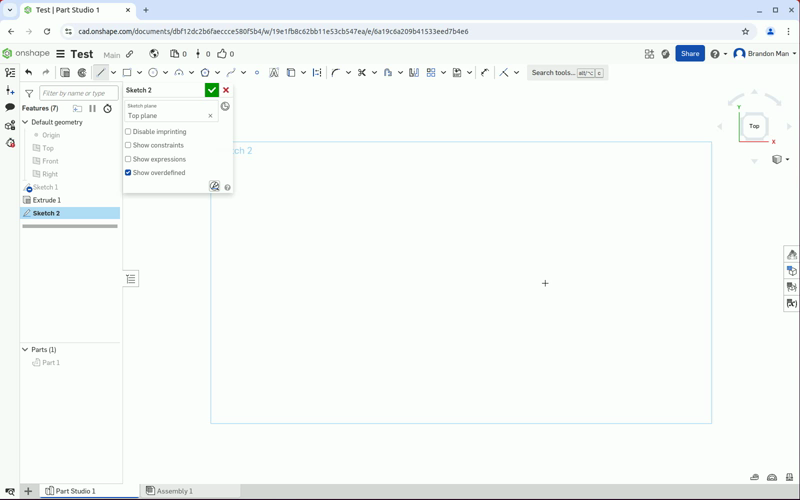
click(545, 282)
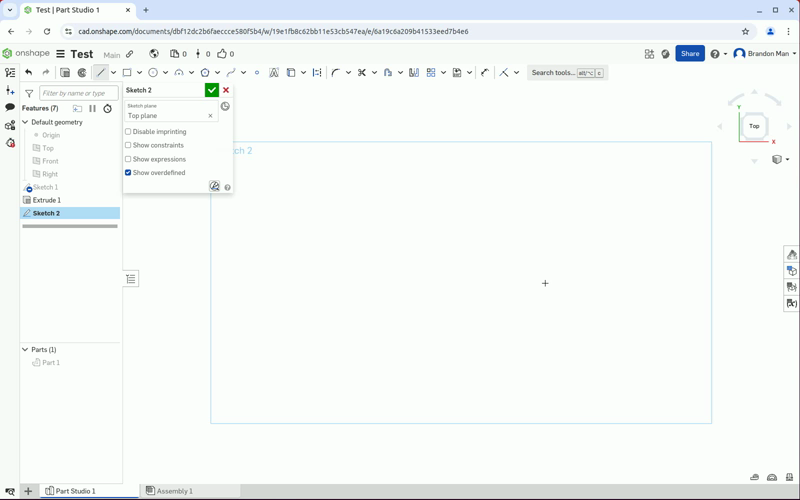
key_up(shift)
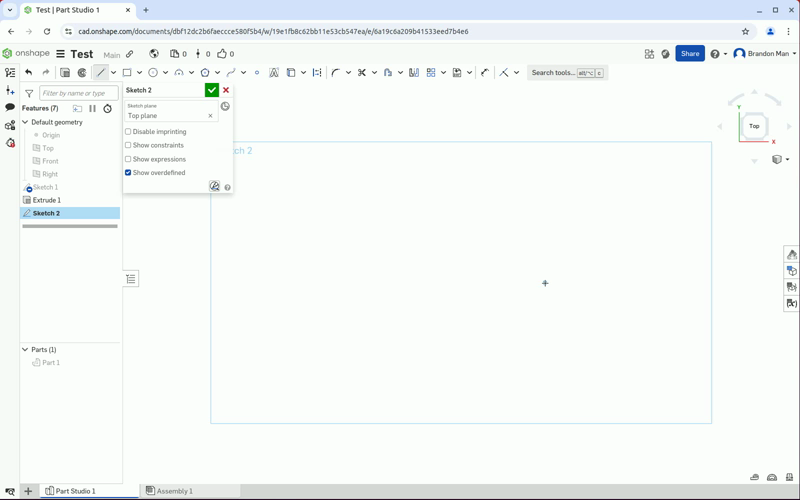
key_down(shift)
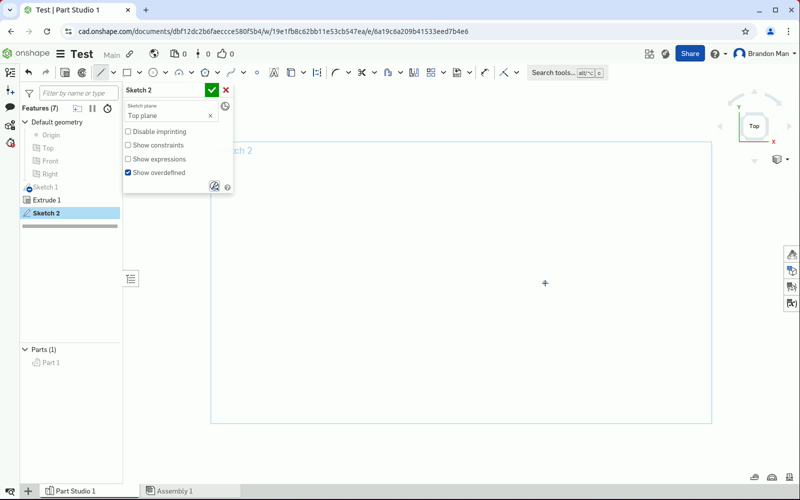
mouse_move(575, 282)
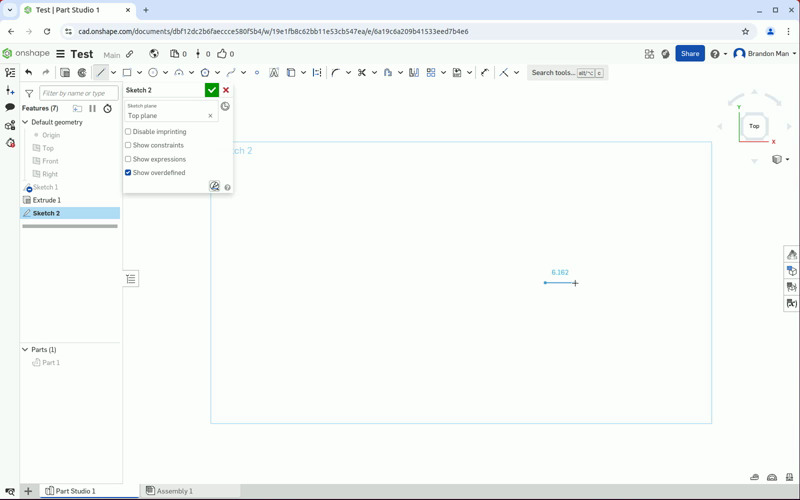
mouse_move(573, 282)
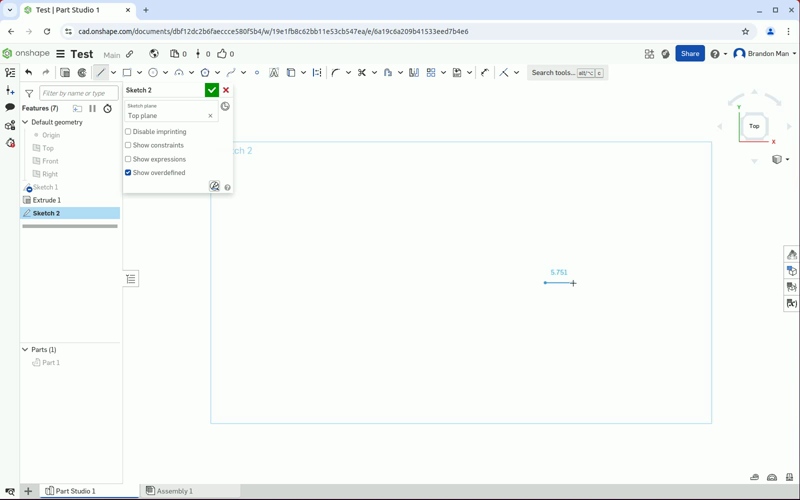
click(573, 282)
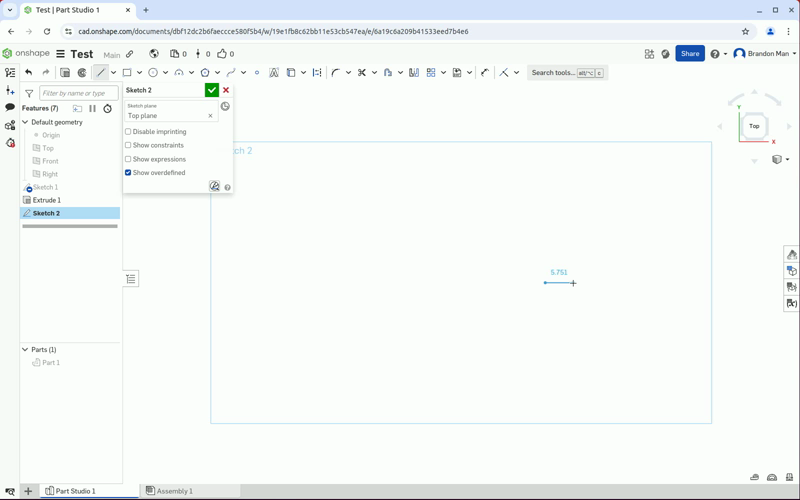
key_up(shift)
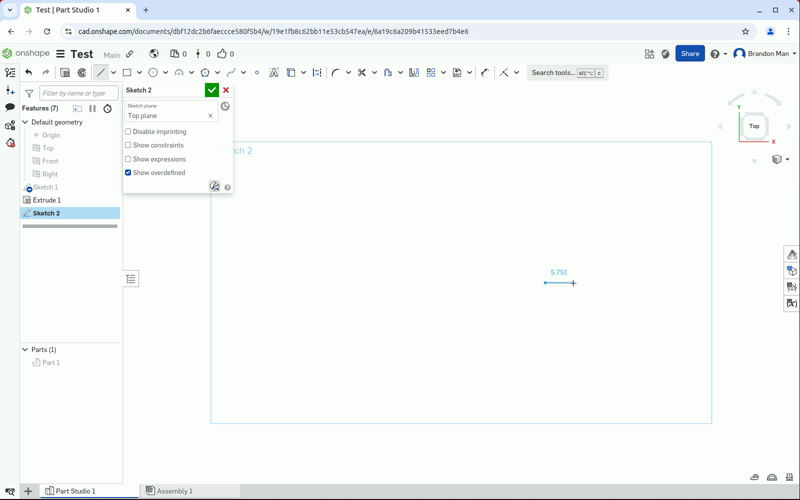
key_down(shift)
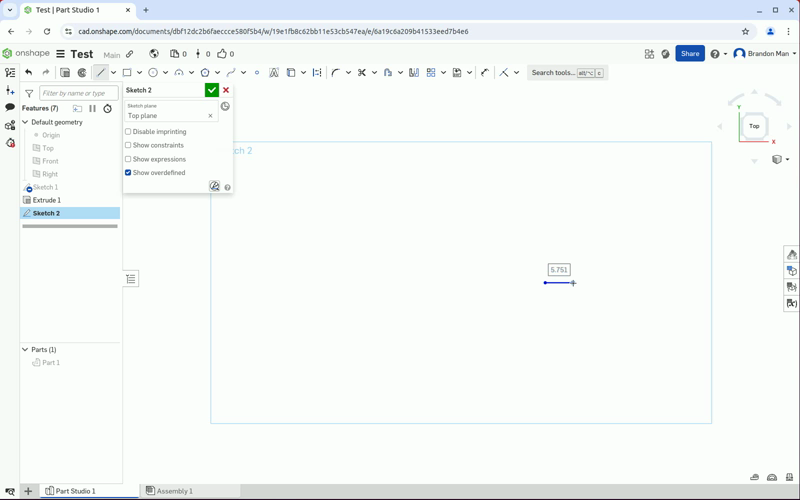
mouse_move(589, 282)
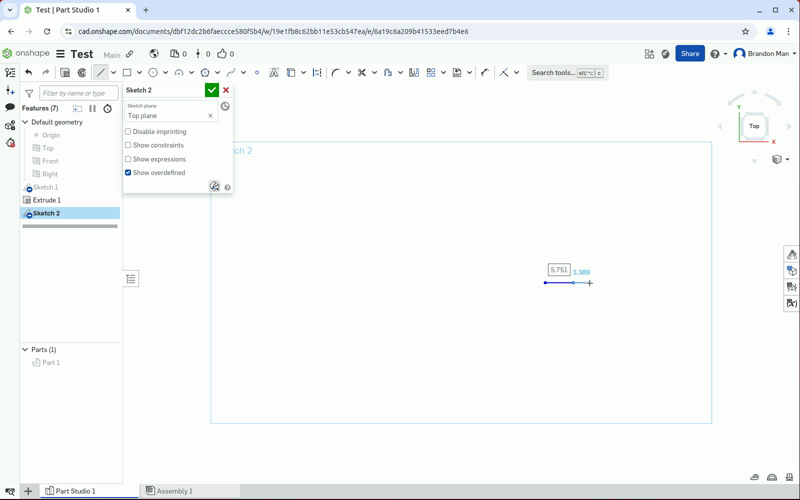
mouse_move(573, 270)
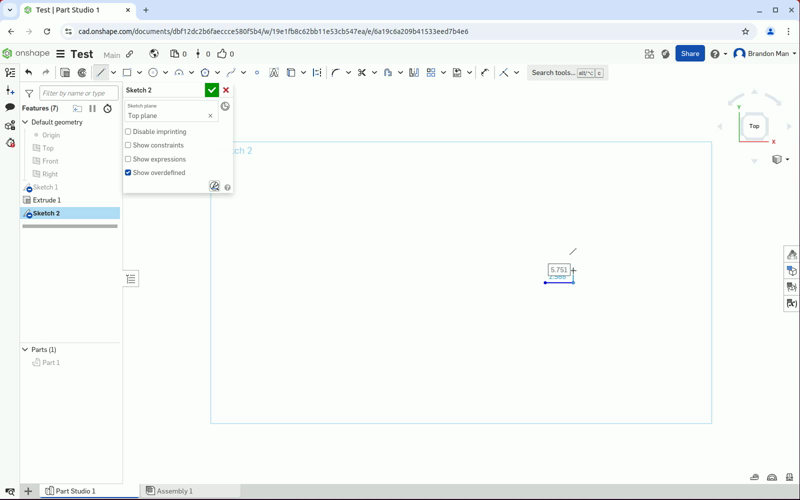
click(573, 270)
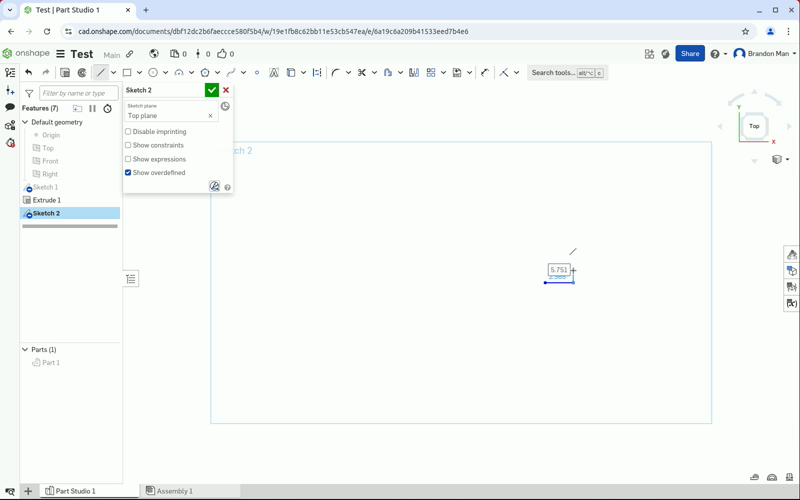
key_up(shift)
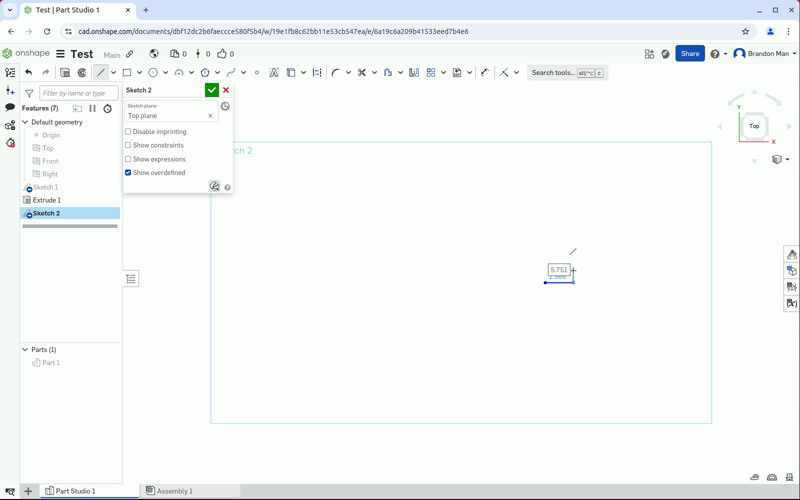
key_down(shift)
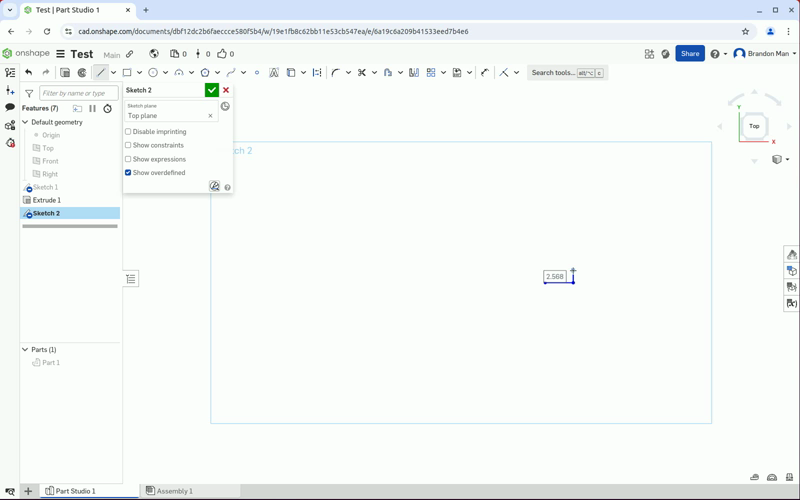
mouse_move(589, 270)
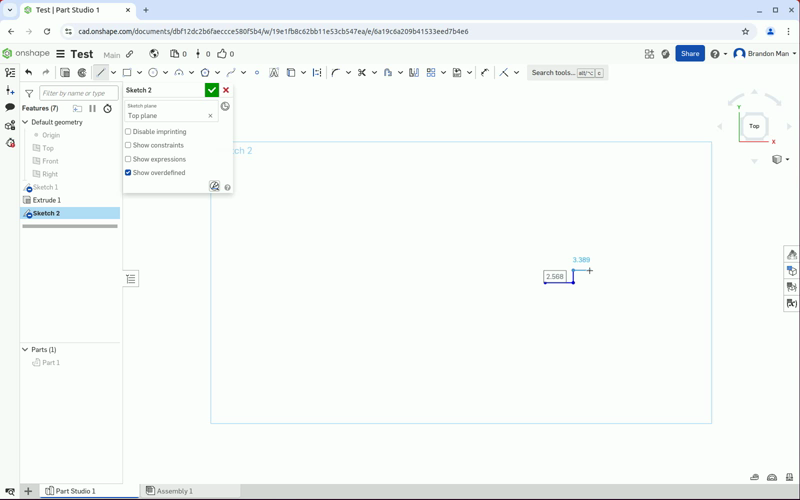
mouse_move(562, 270)
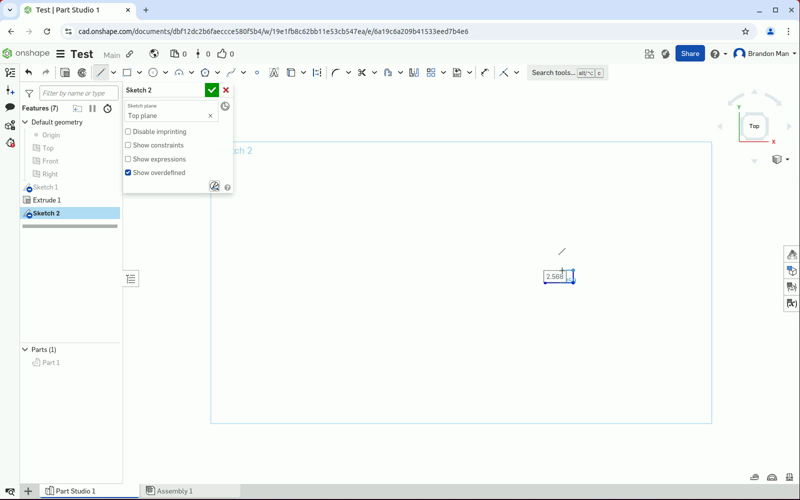
click(562, 270)
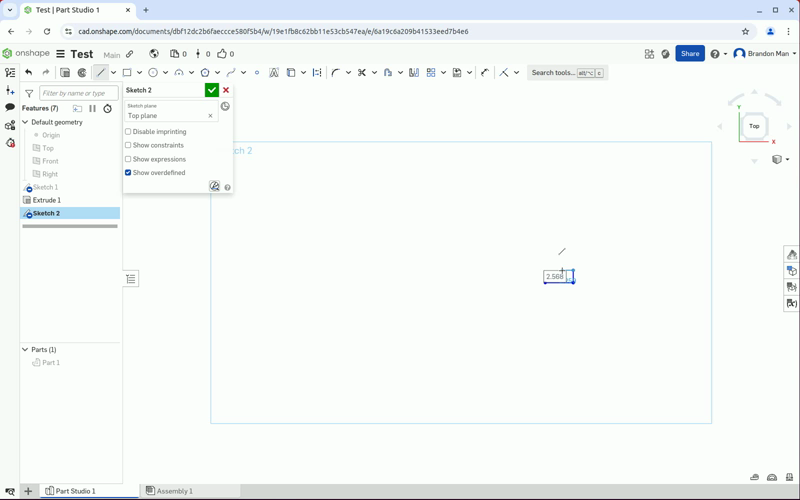
key_up(shift)
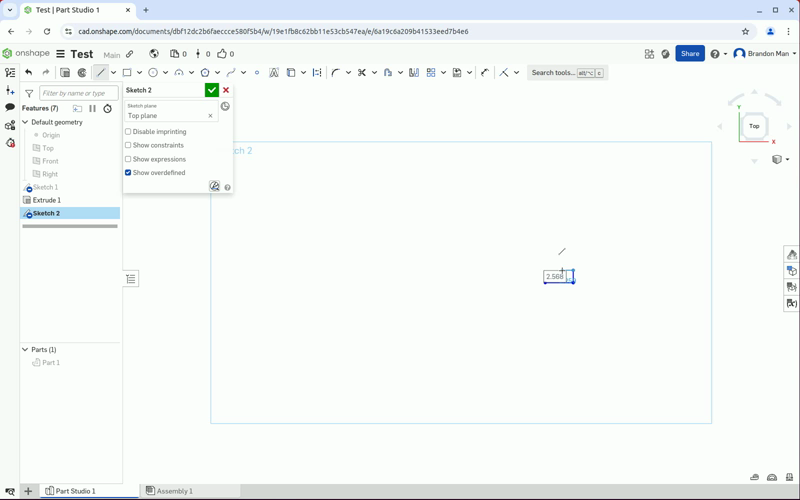
key_down(shift)
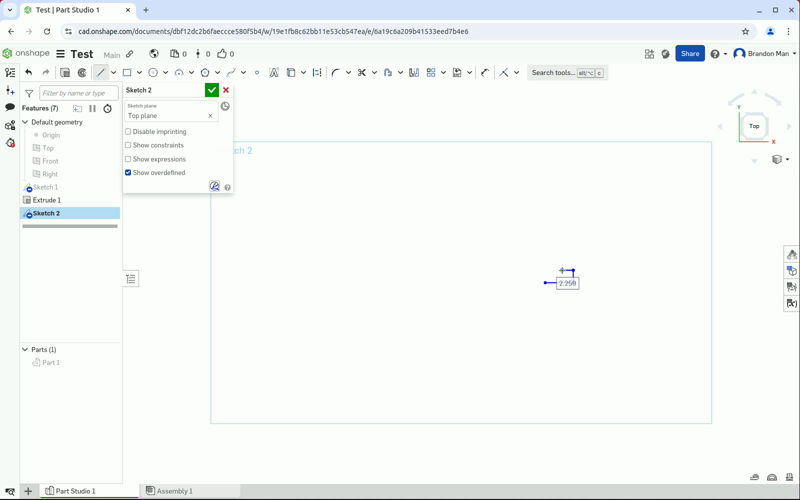
mouse_move(589, 270)
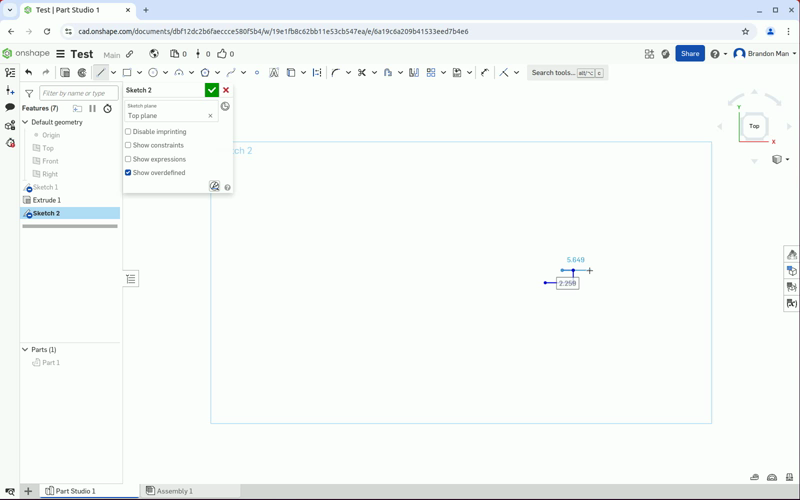
mouse_move(562, 227)
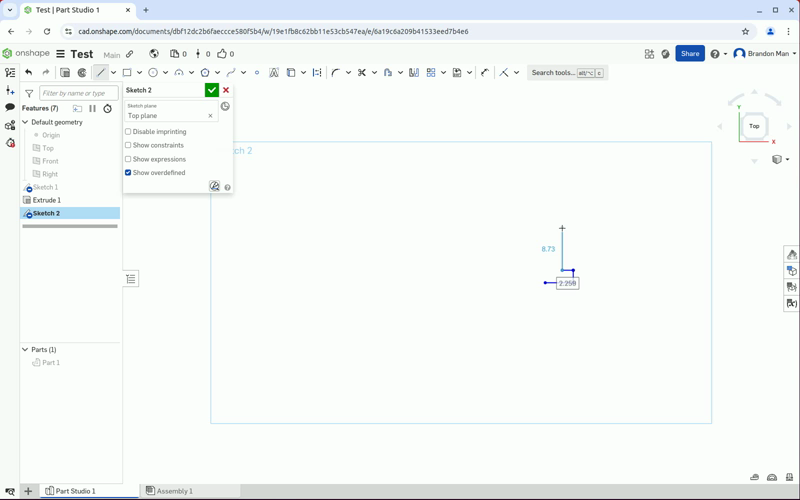
click(562, 227)
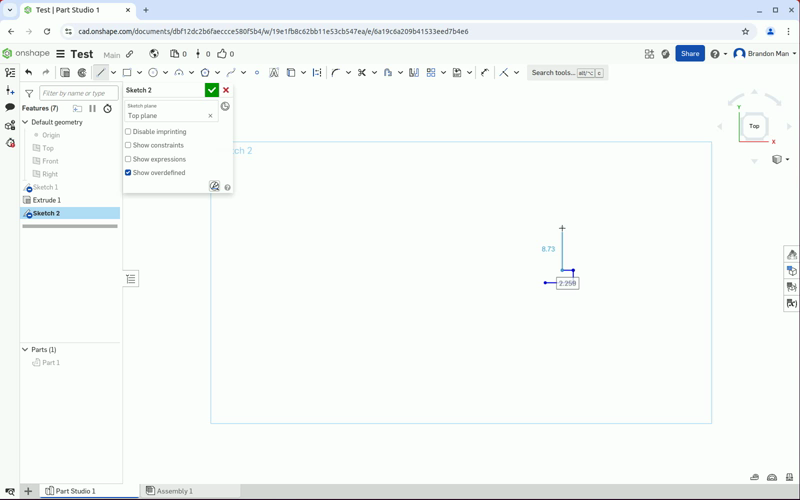
key_up(shift)
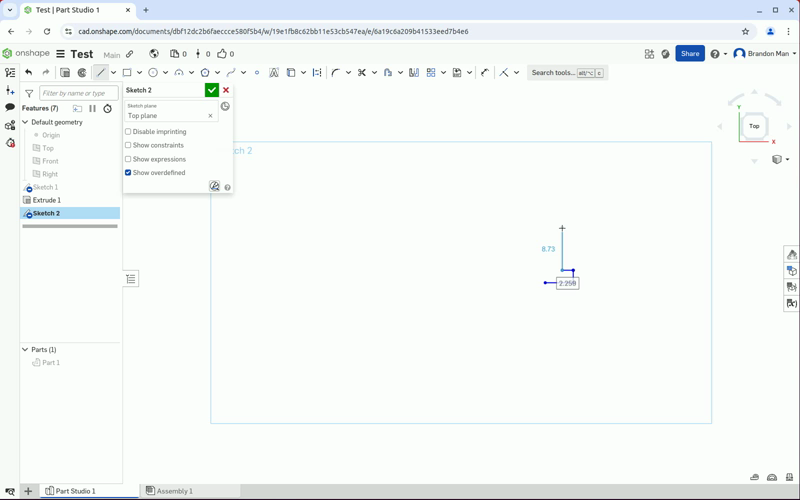
key_down(shift)
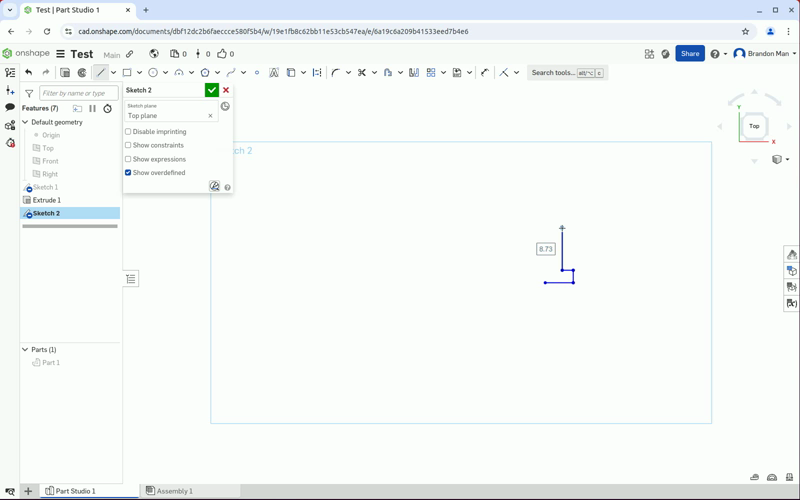
mouse_move(589, 227)
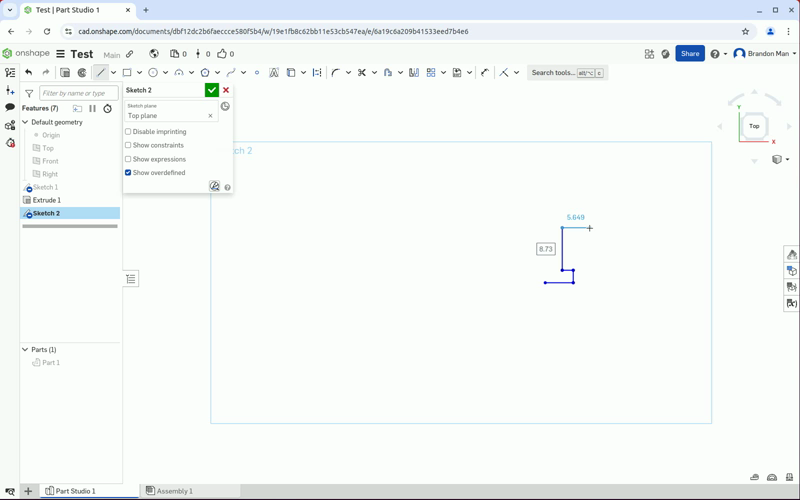
mouse_move(573, 227)
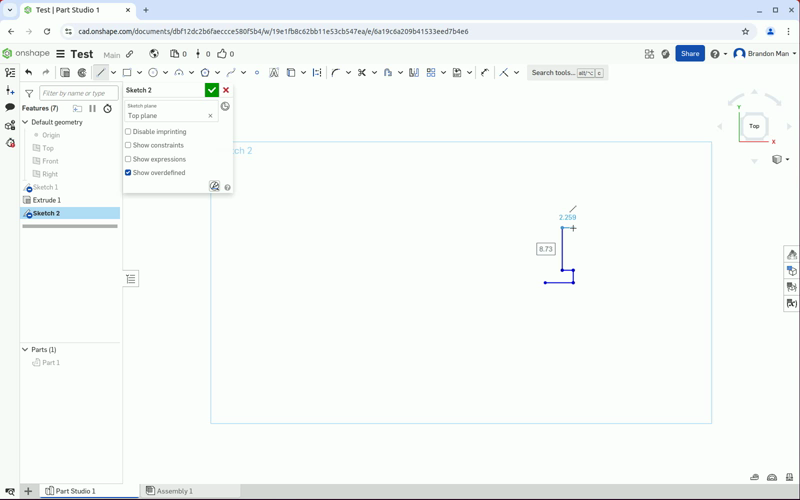
click(573, 227)
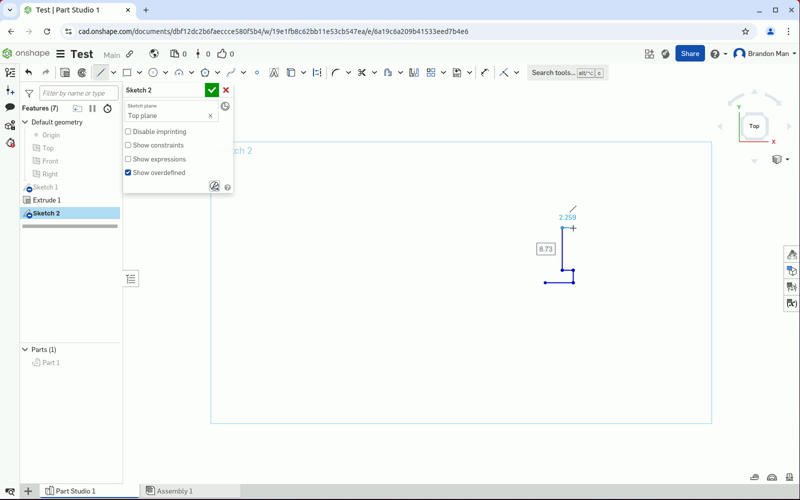
key_up(shift)
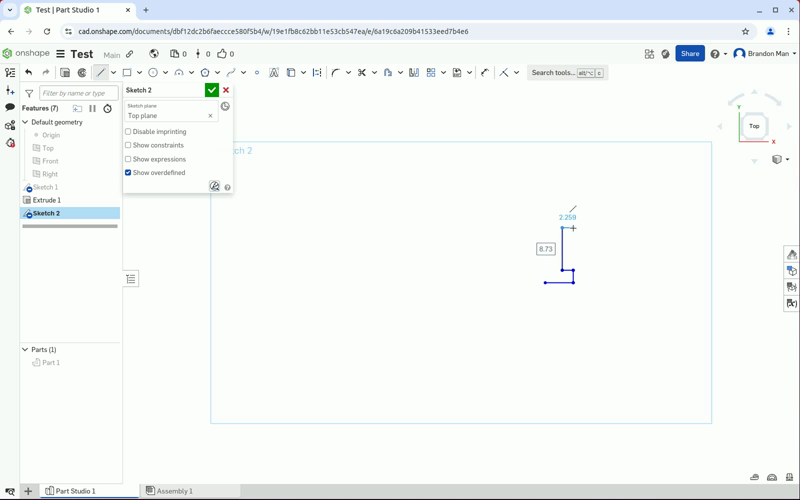
key_down(shift)
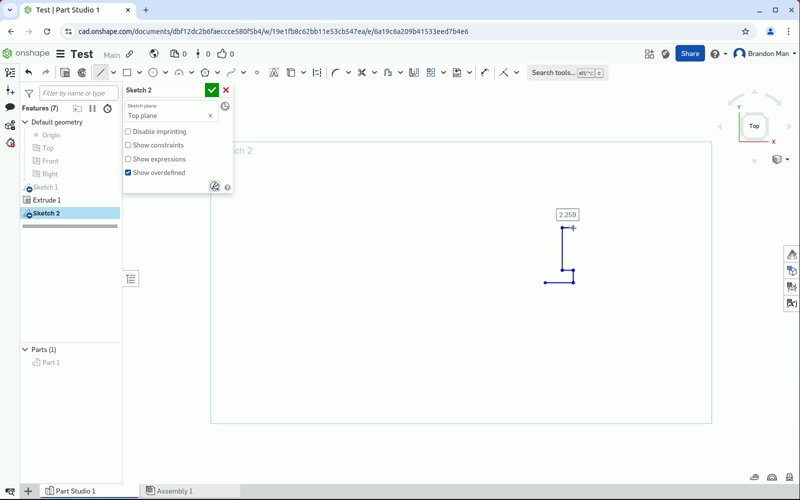
mouse_move(589, 227)
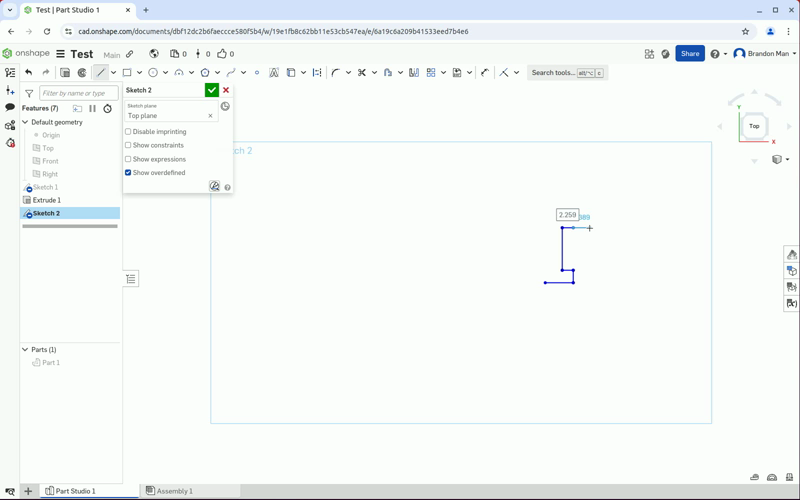
mouse_move(573, 212)
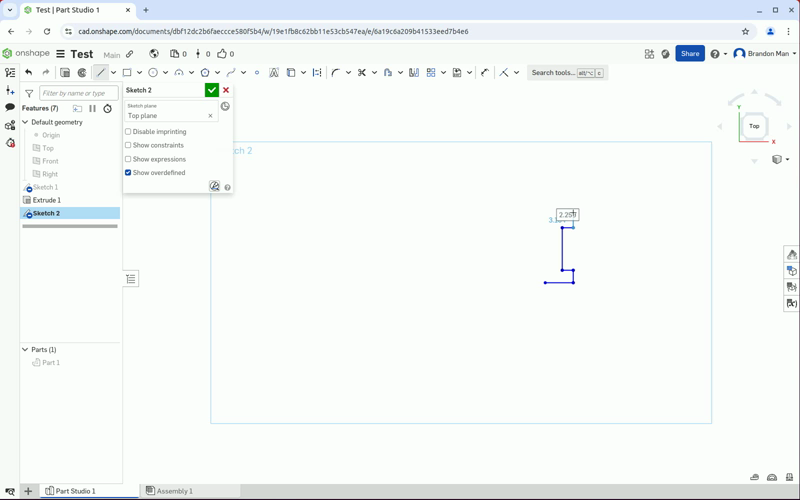
click(573, 212)
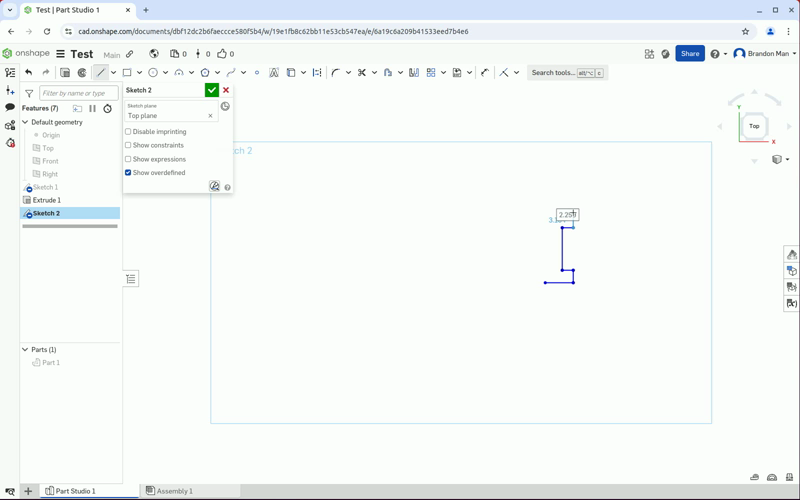
key_up(shift)
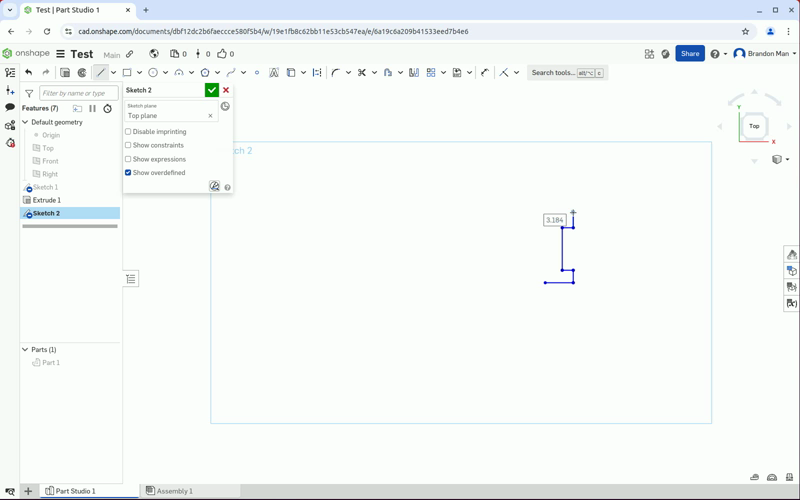
key_down(shift)
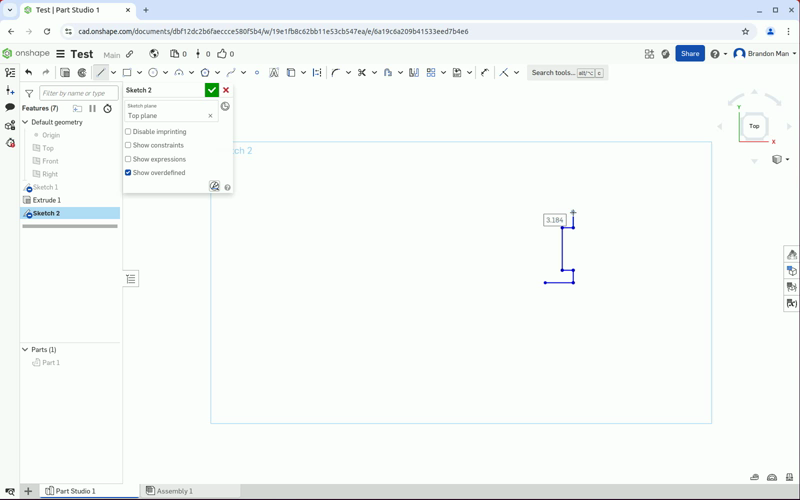
mouse_move(589, 212)
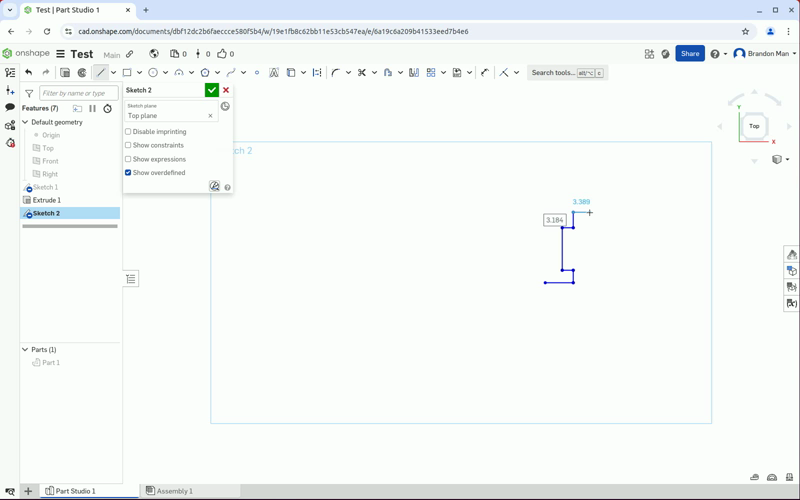
mouse_move(545, 212)
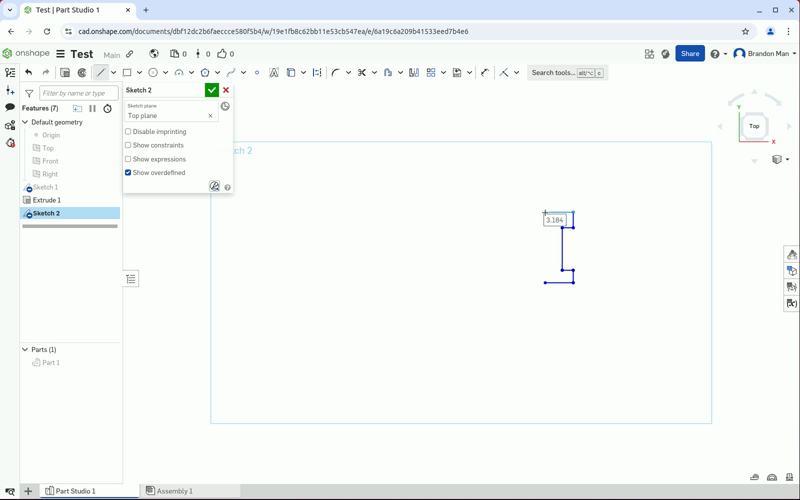
click(545, 212)
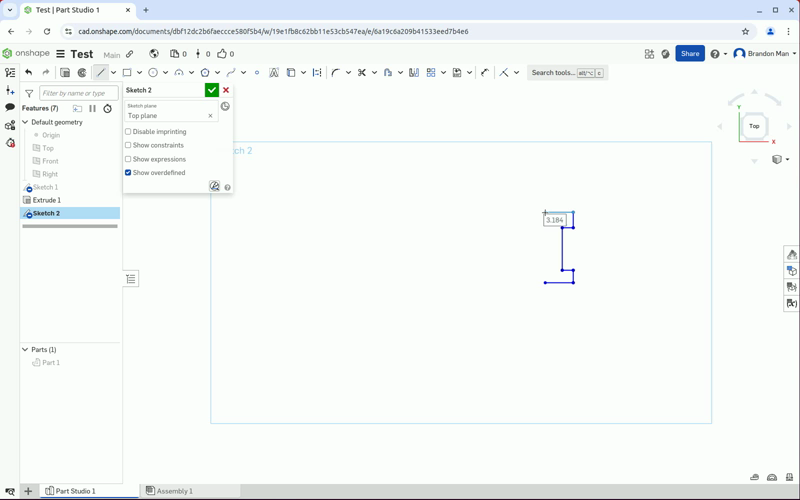
key_up(shift)
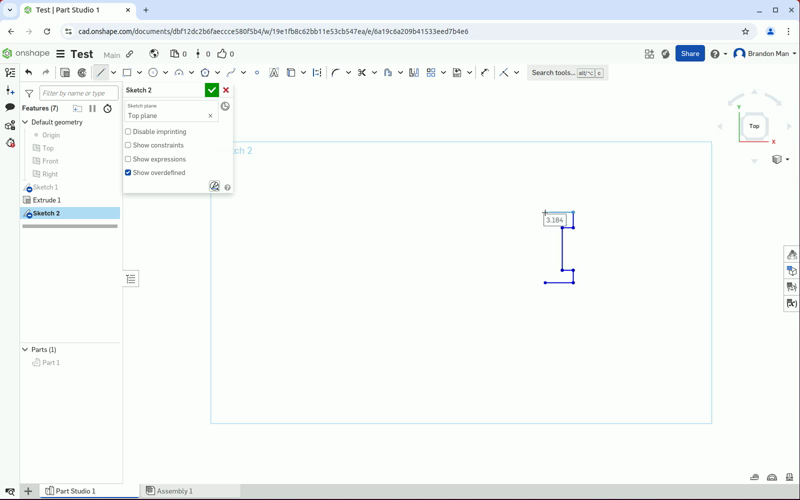
key_down(shift)
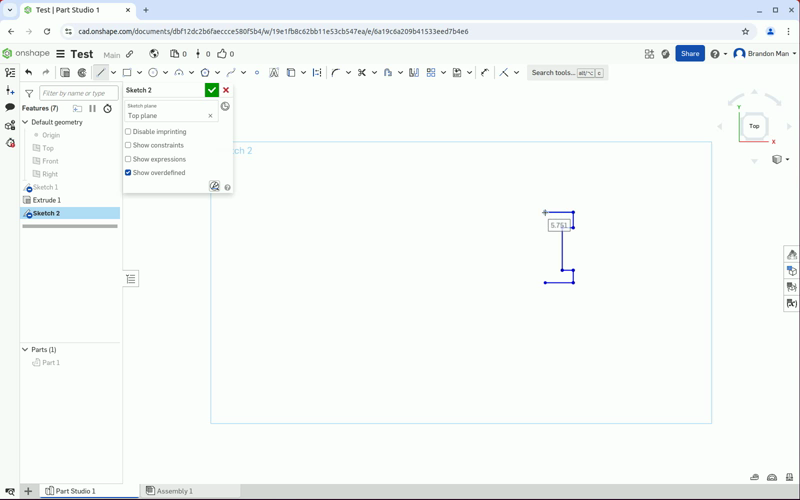
mouse_move(545, 282)
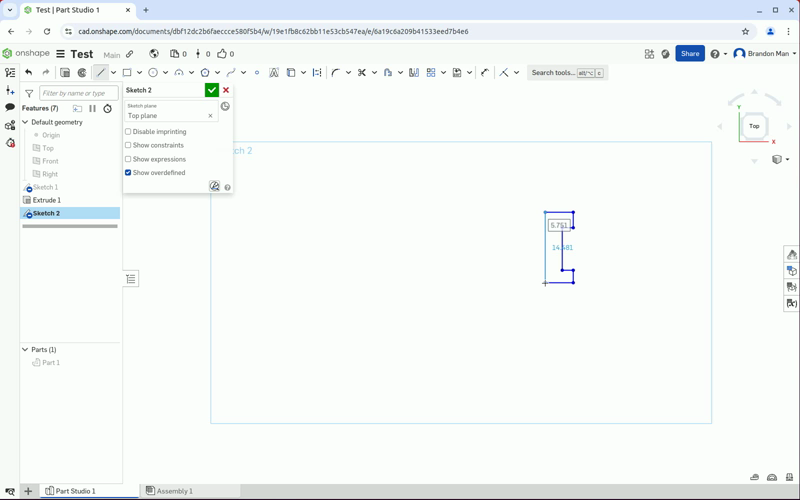
key_up(shift)
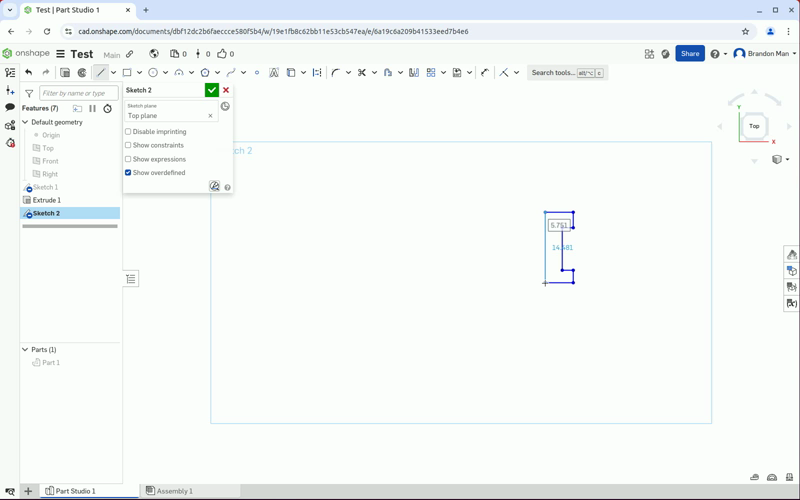
click(545, 282)
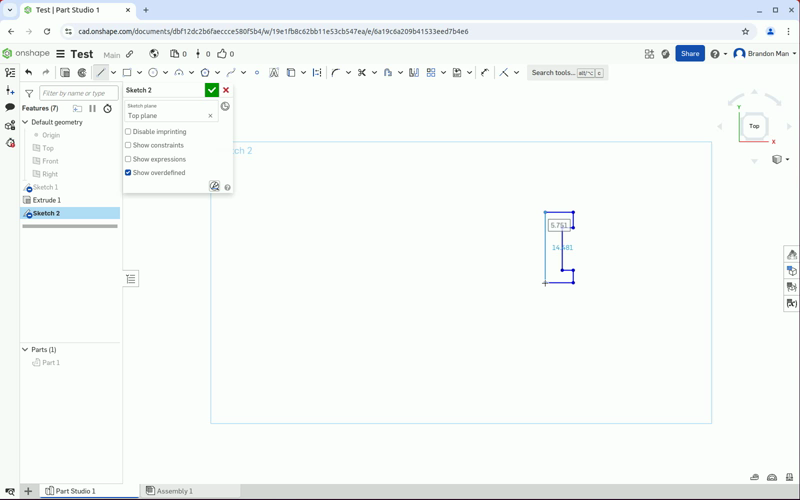
key(esc)
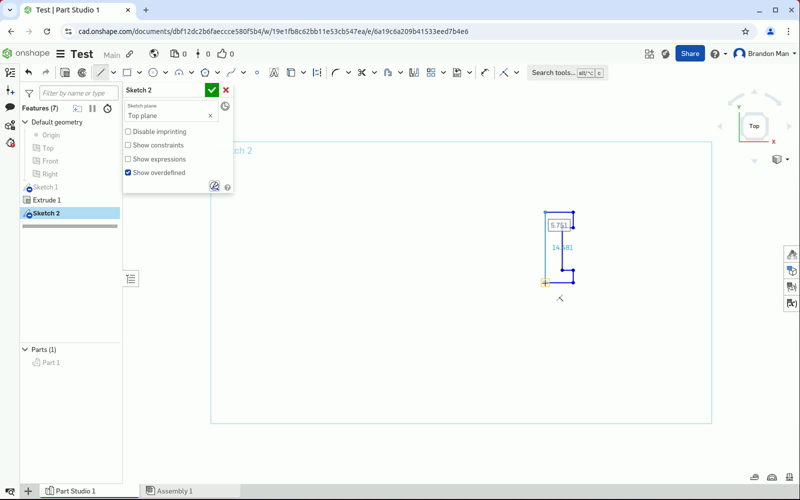
mouse_move(553, 280)
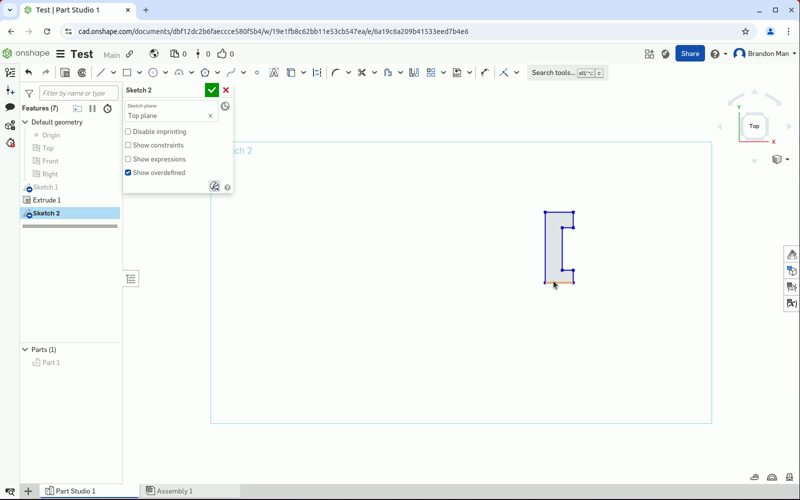
scroll(6)
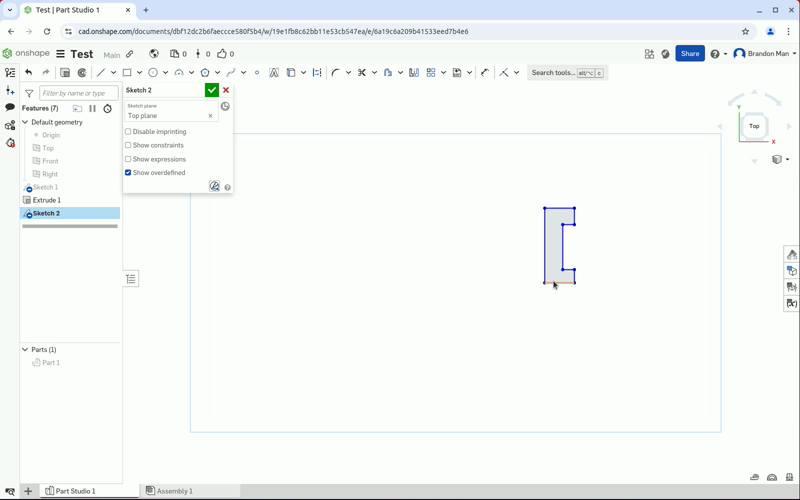
scroll(6)
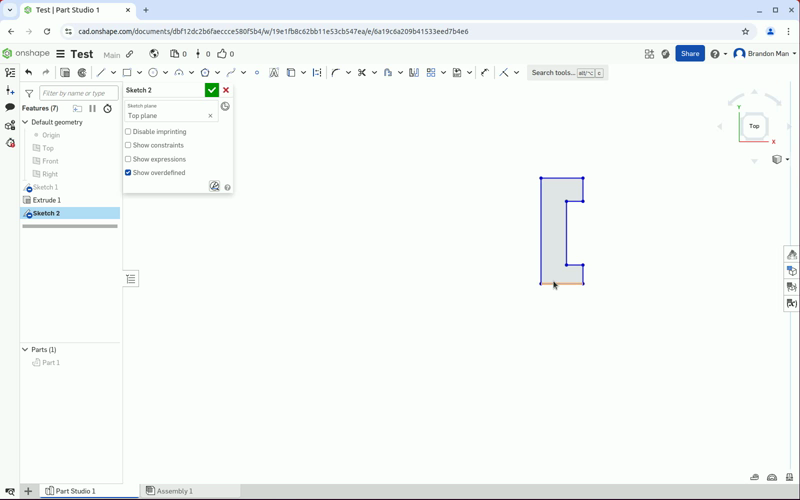
scroll(6)
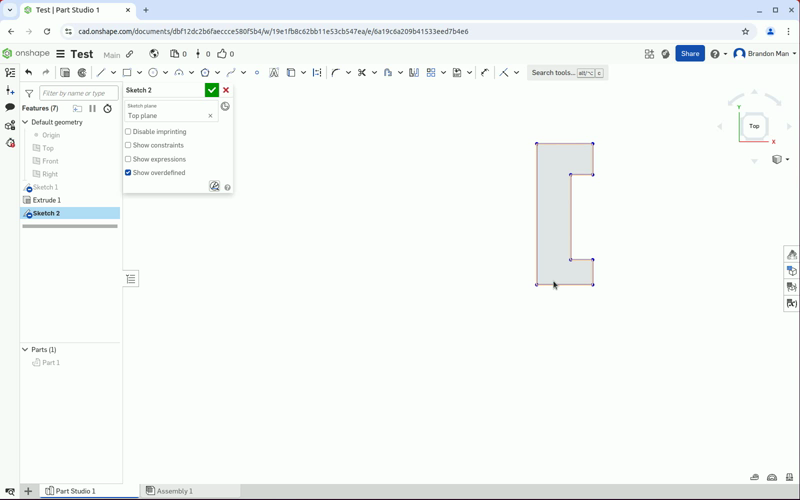
scroll(6)
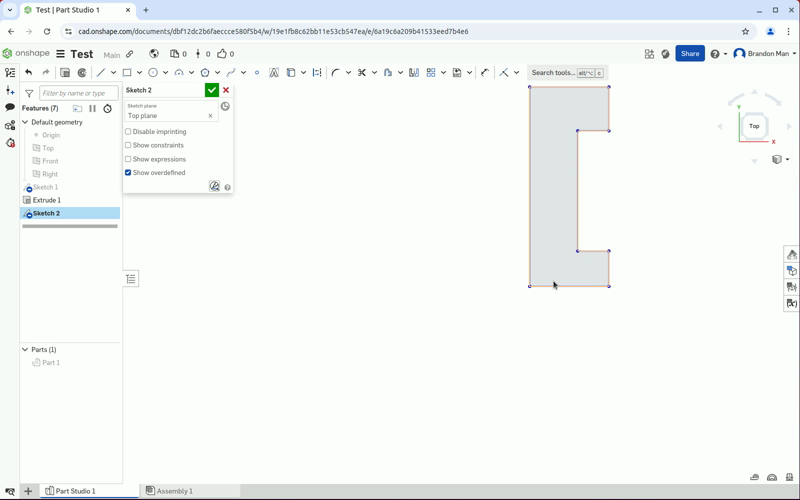
scroll(6)
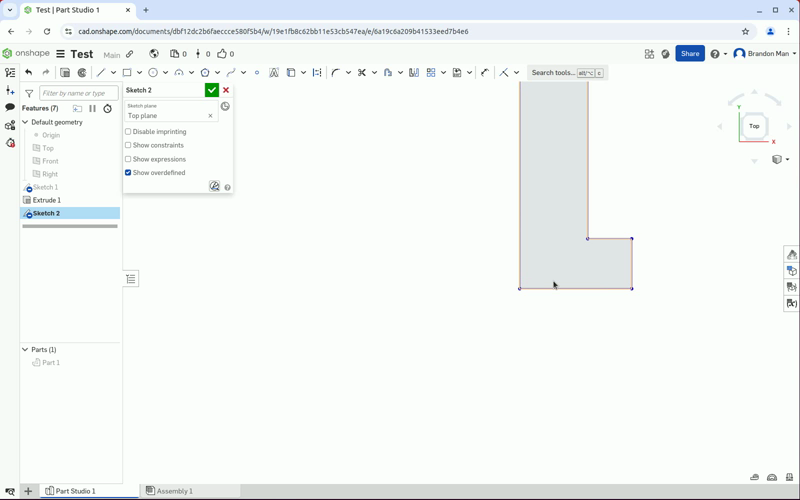
scroll(6)
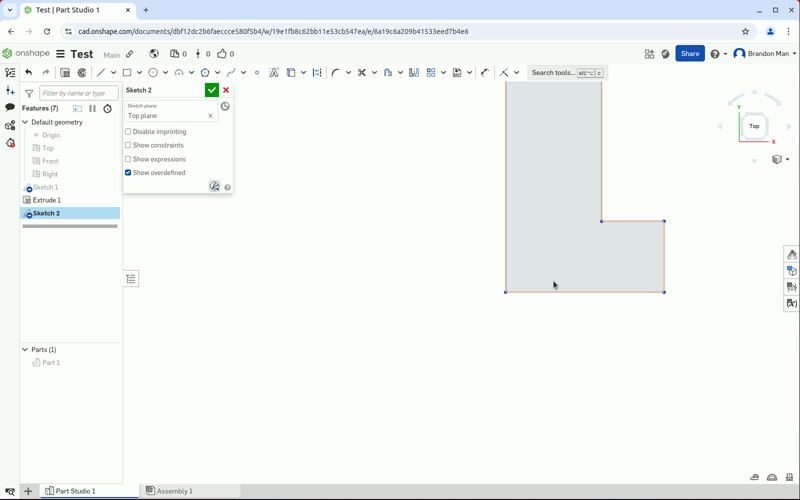
scroll(6)
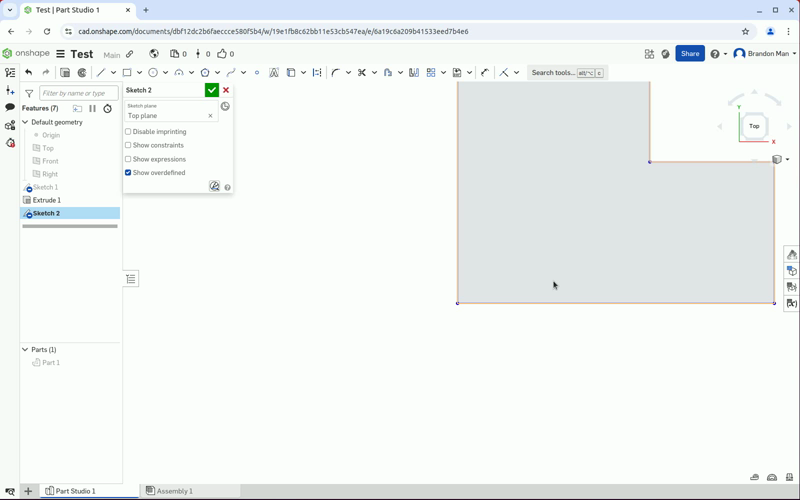
click(553, 280)
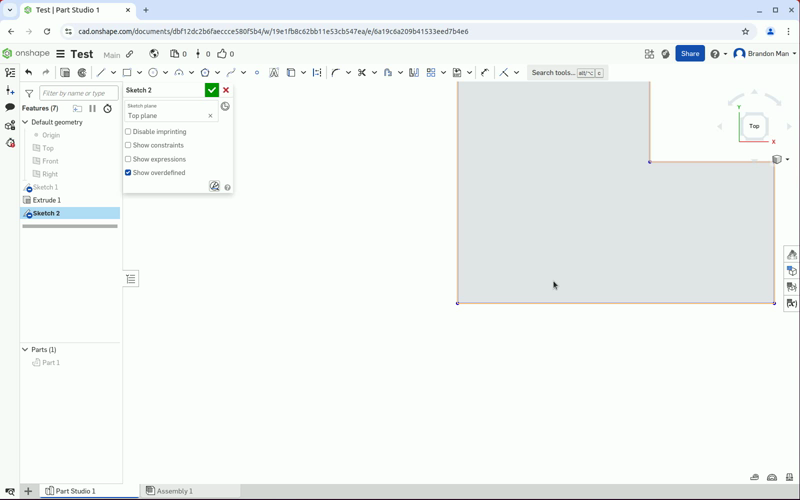
scroll(-6)
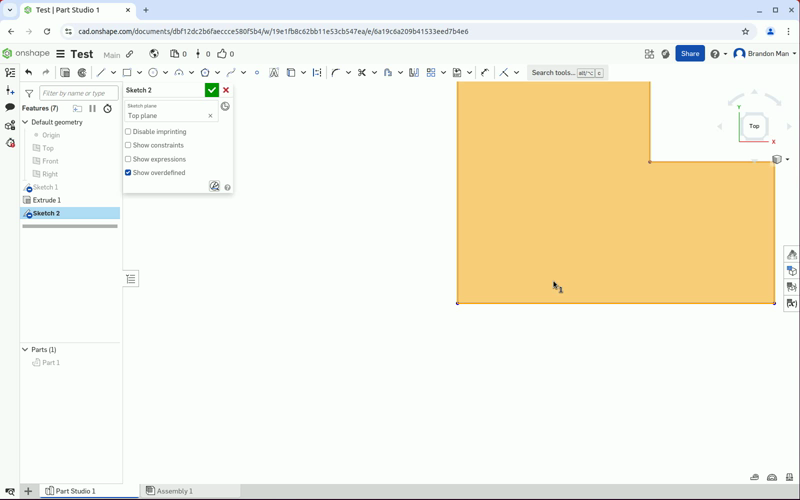
scroll(-6)
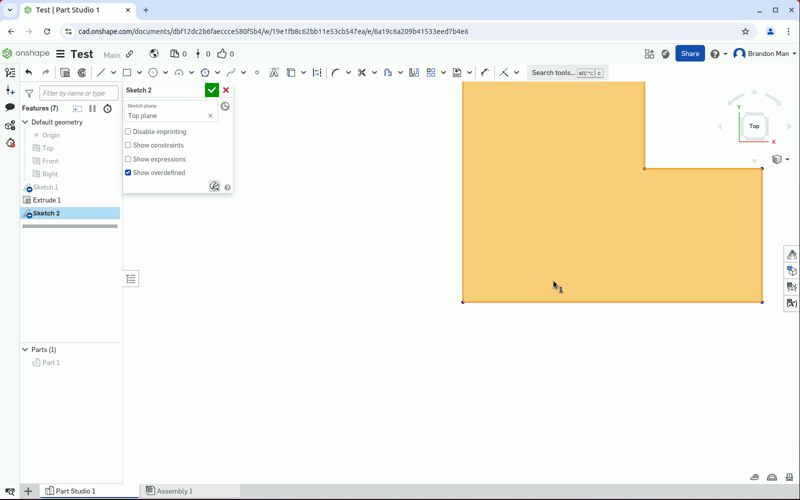
scroll(-6)
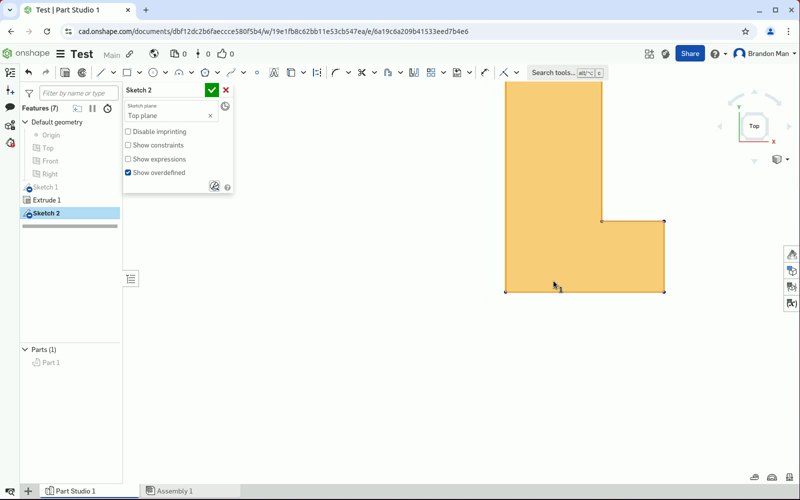
scroll(-6)
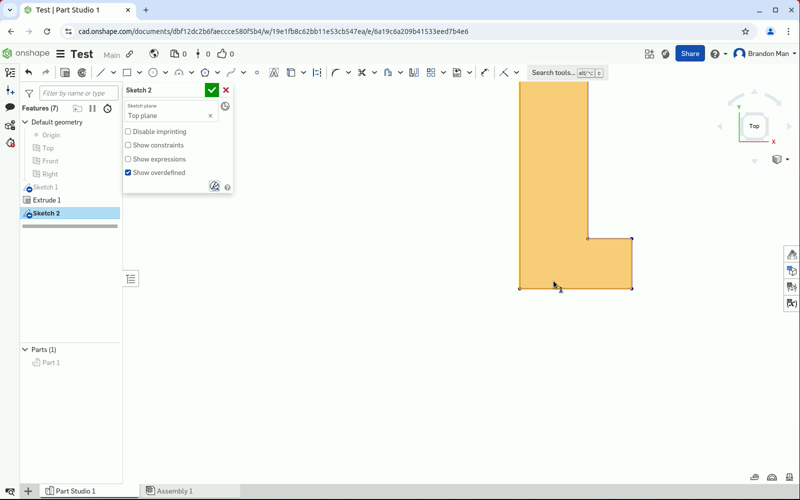
scroll(-6)
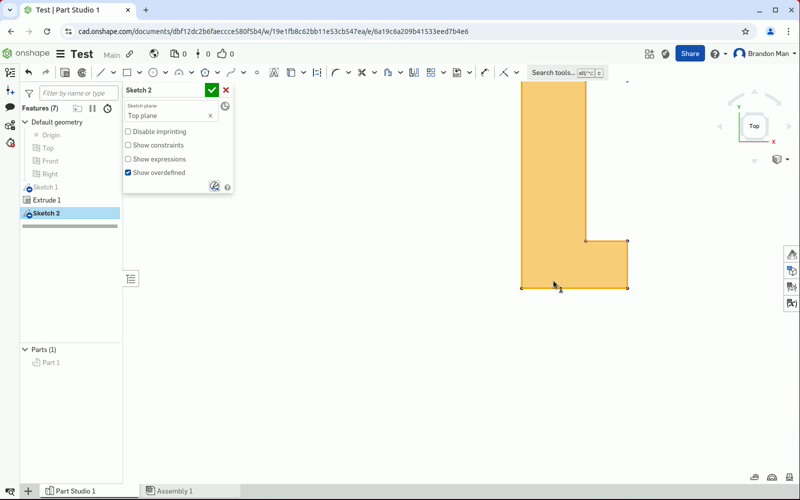
scroll(-6)
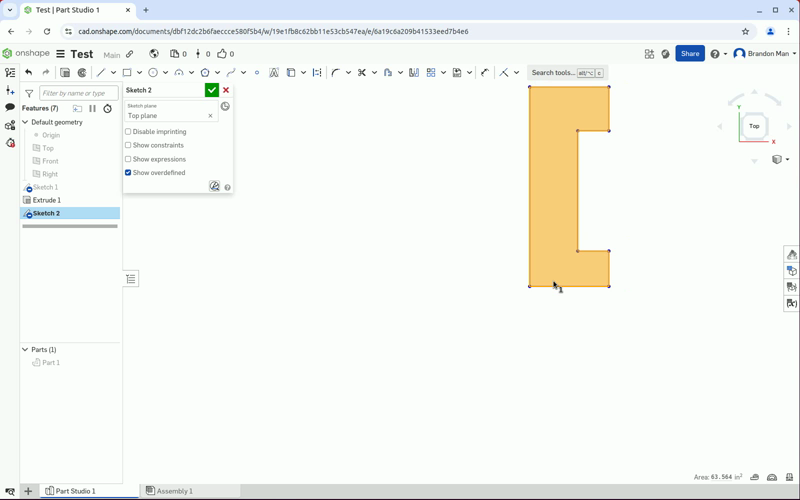
scroll(-6)
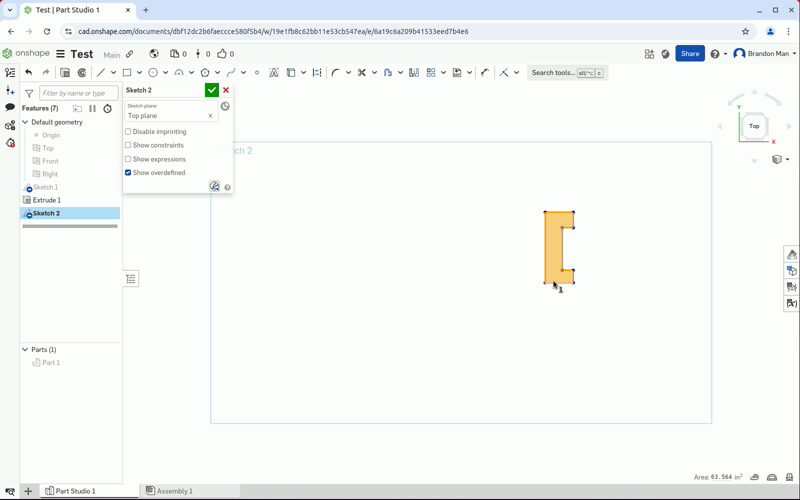
mouse_move(73, 352)
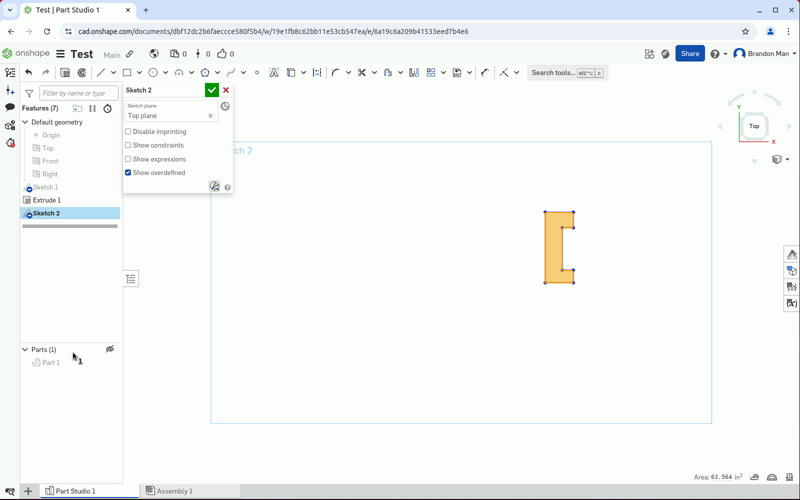
key(shift+y)
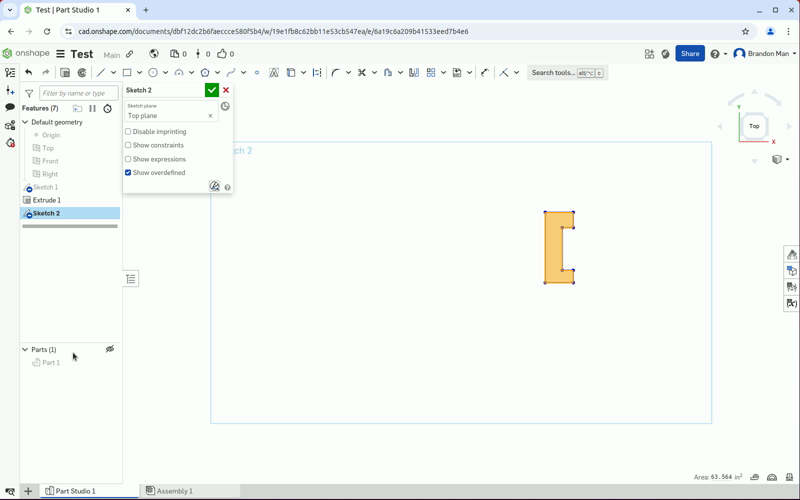
key(shift+e)
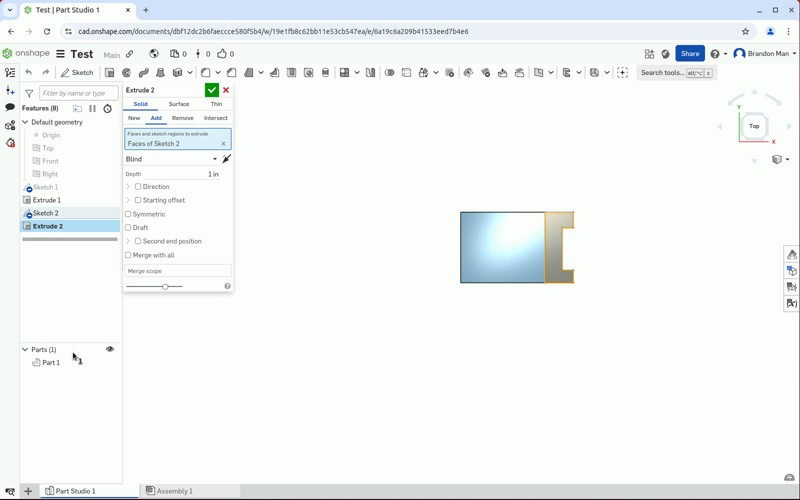
mouse_move(143, 106)
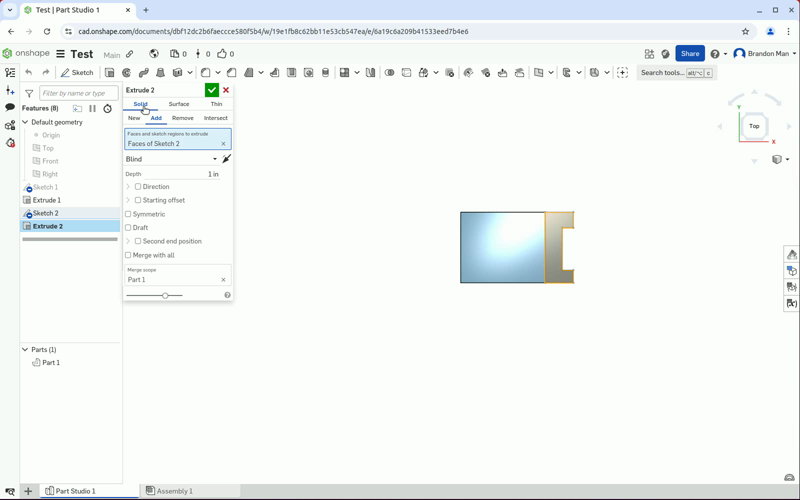
click(143, 106)
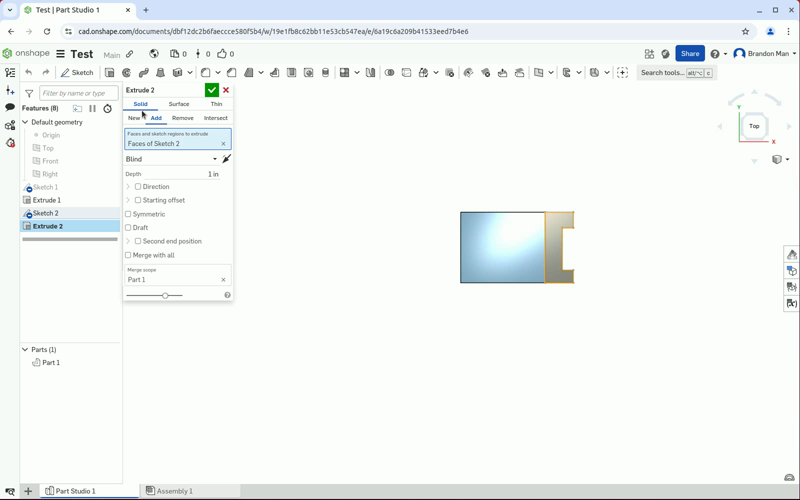
mouse_move(137, 120)
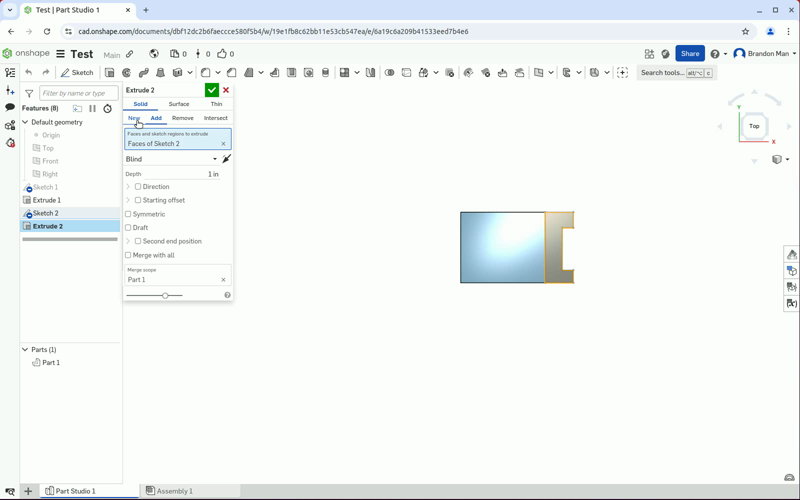
click(137, 120)
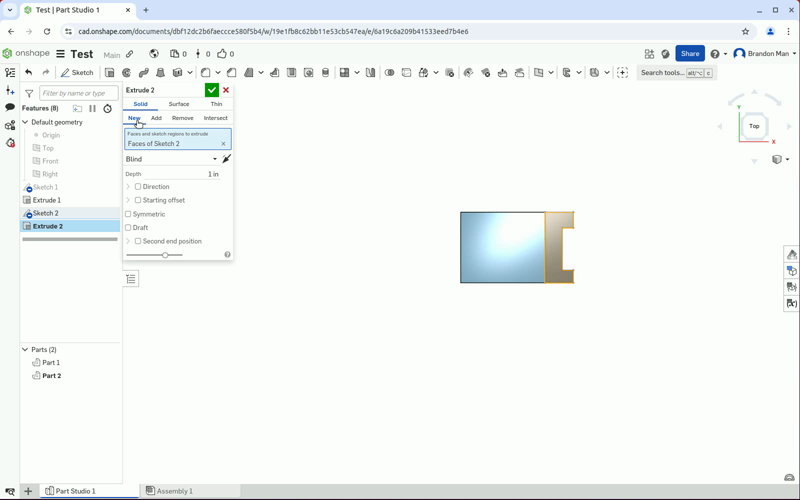
key(tab, 4)
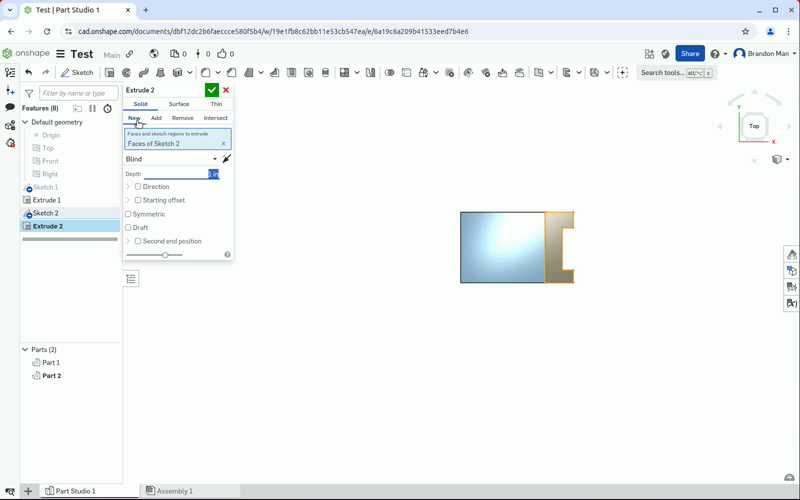
text(14.443)
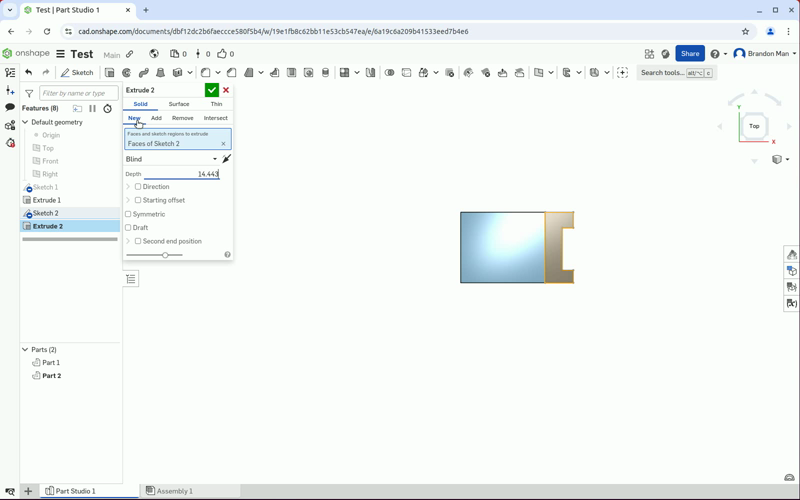
key(enter)
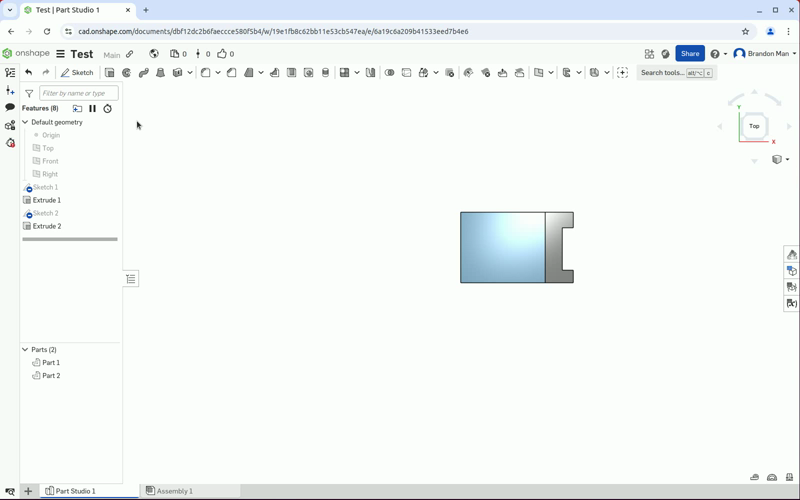
key(shift+h)
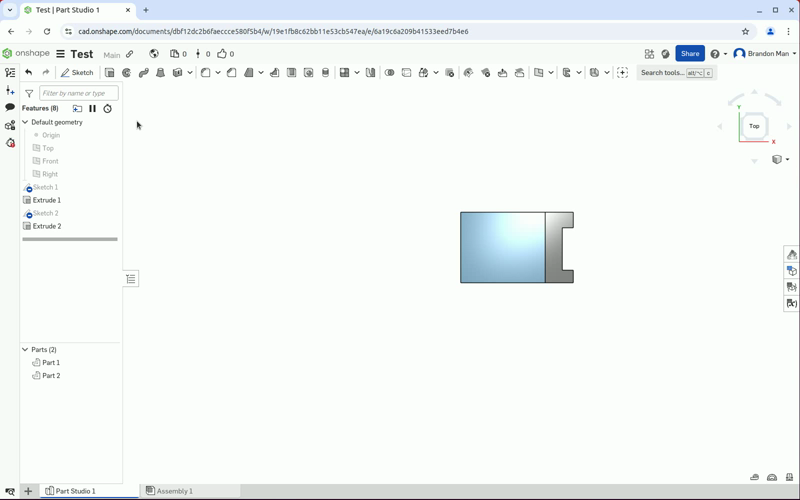
key(shift+h)
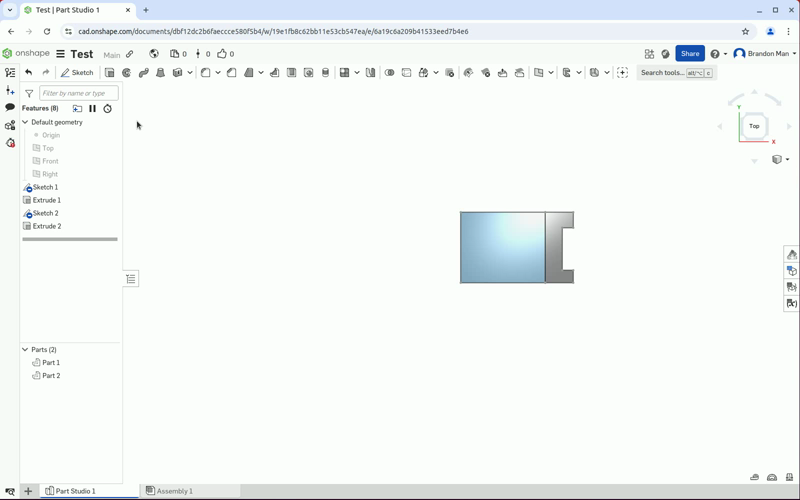
key(shift+7)
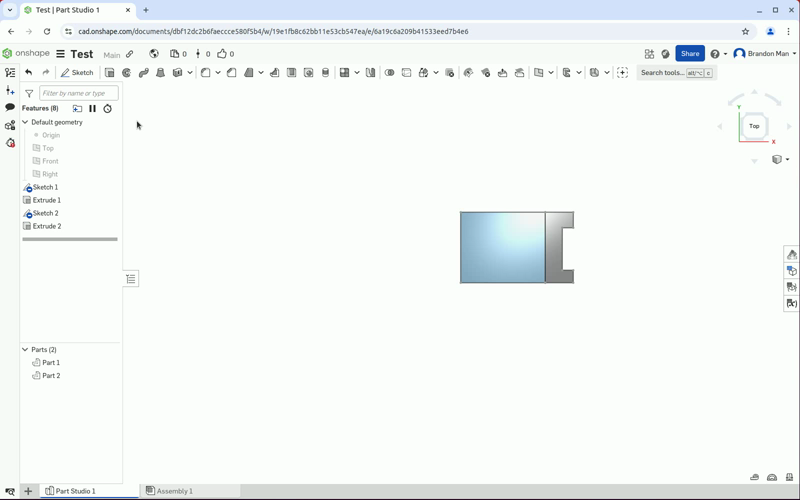
key(up, 3)
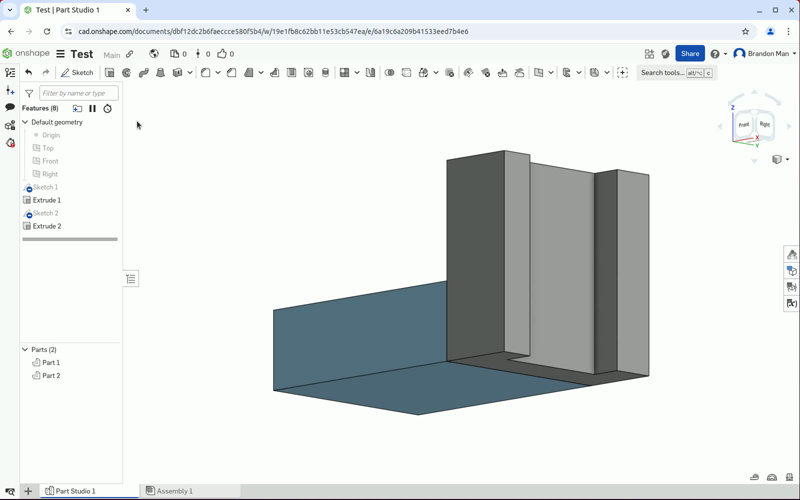
key(left, 3)
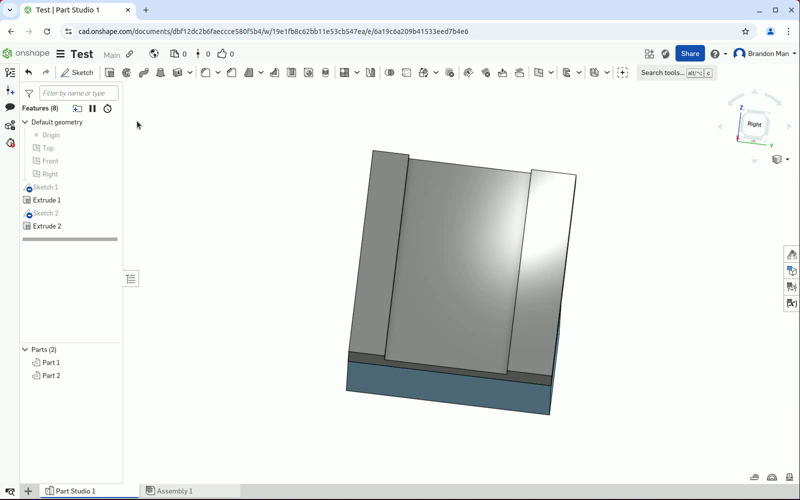
key(right, 3)
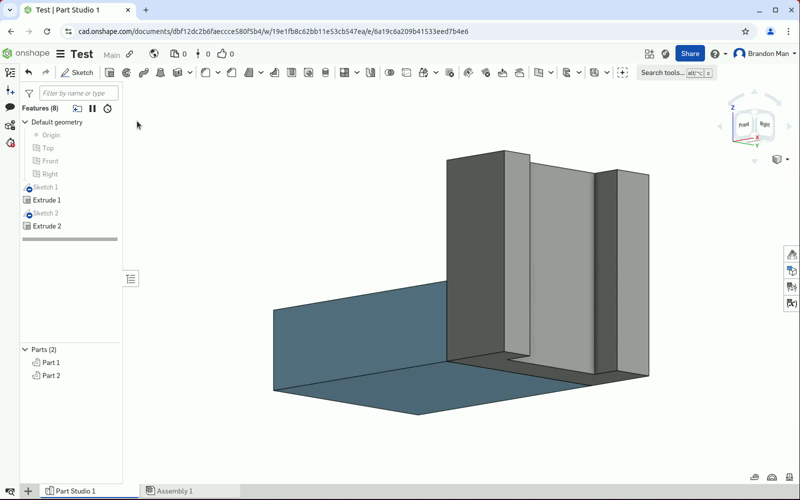
key(down, 3)
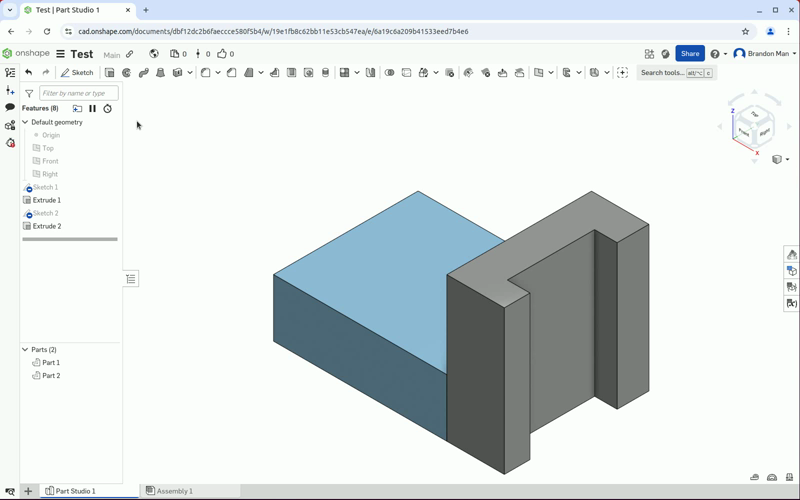
mouse_move(73, 189)
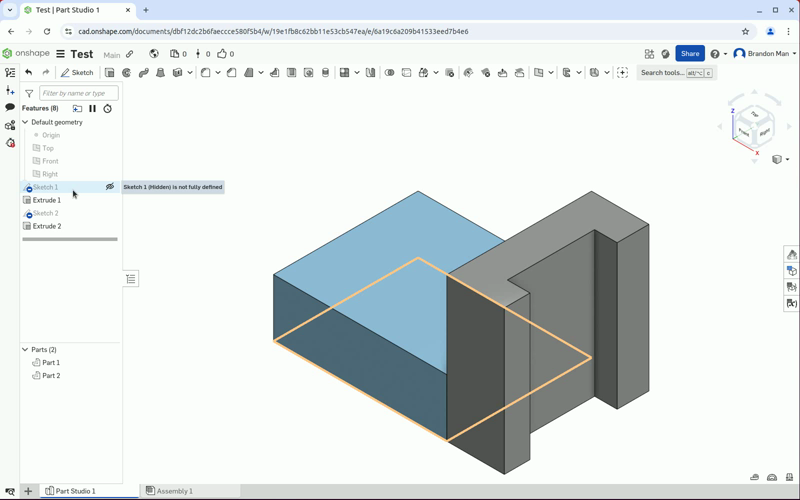
click(73, 189)